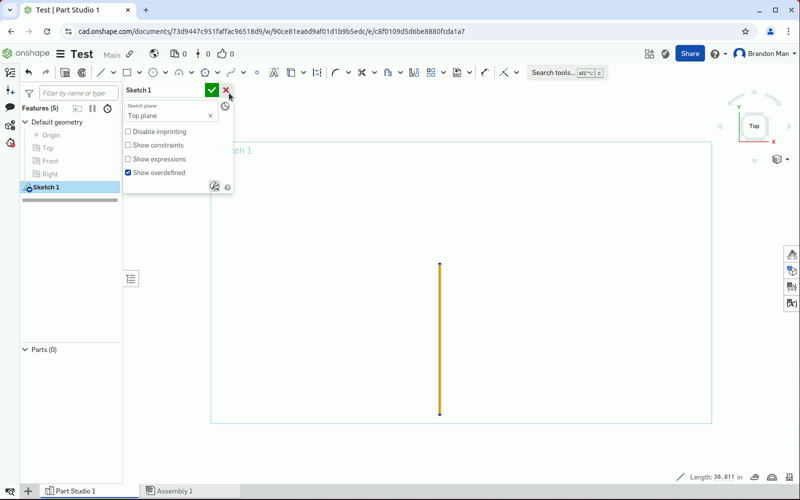
key(shift+h)
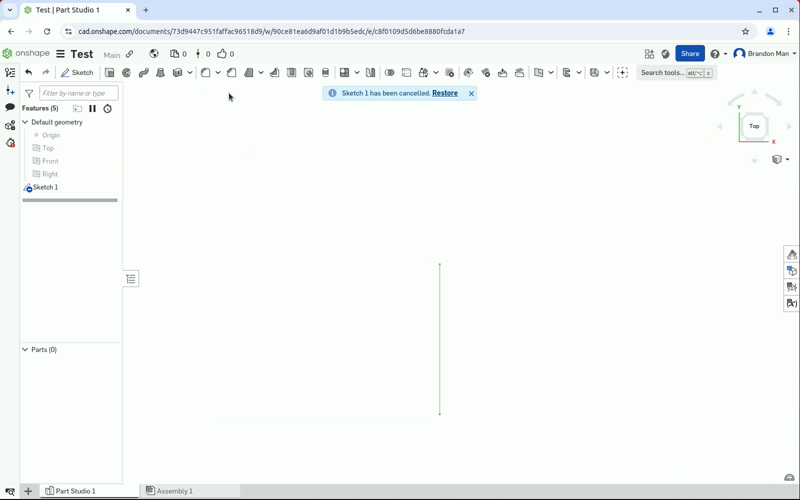
key(shift+s)
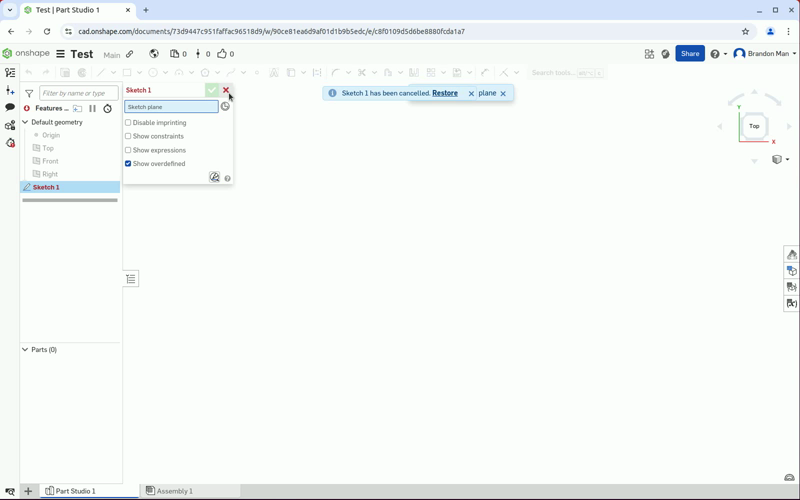
mouse_move(73, 150)
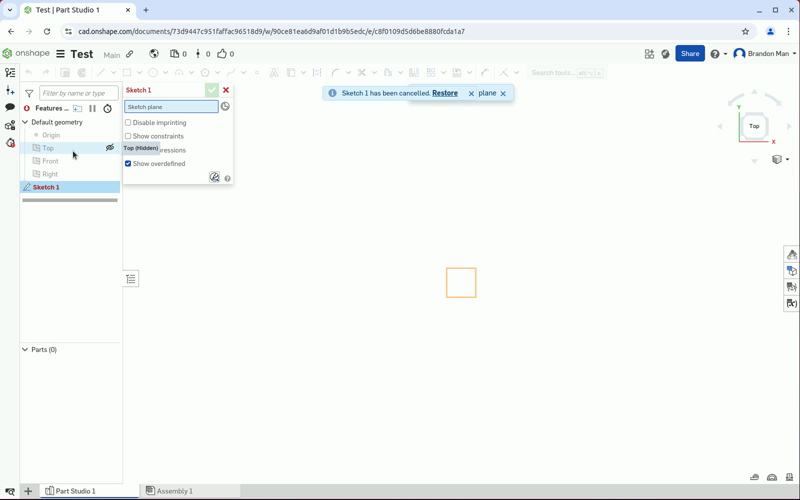
click(73, 150)
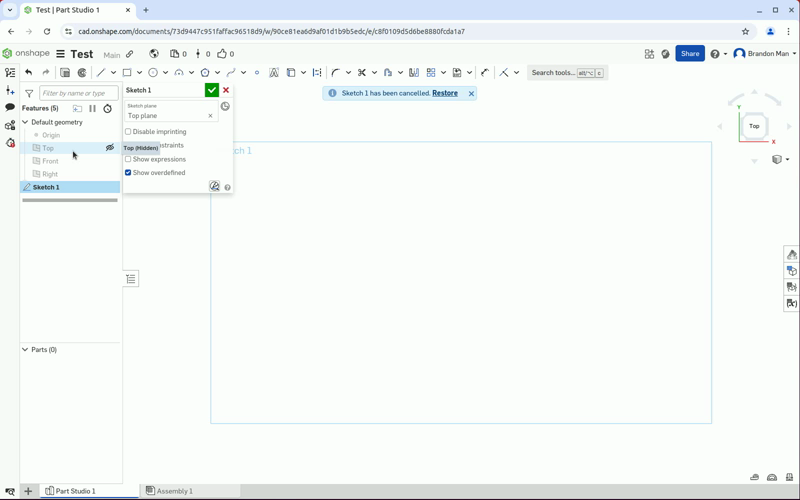
mouse_move(73, 352)
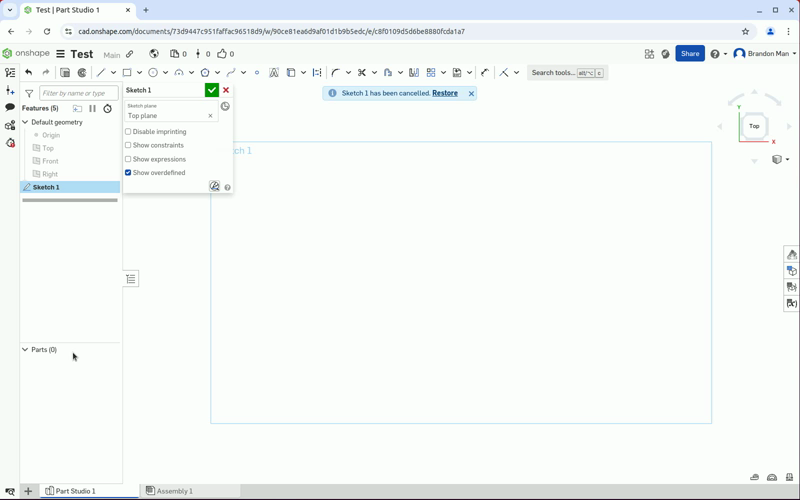
key(y)
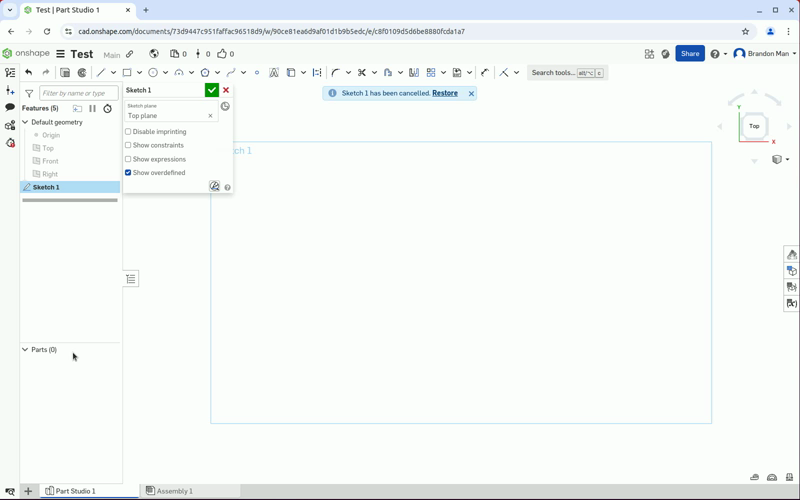
key(c)
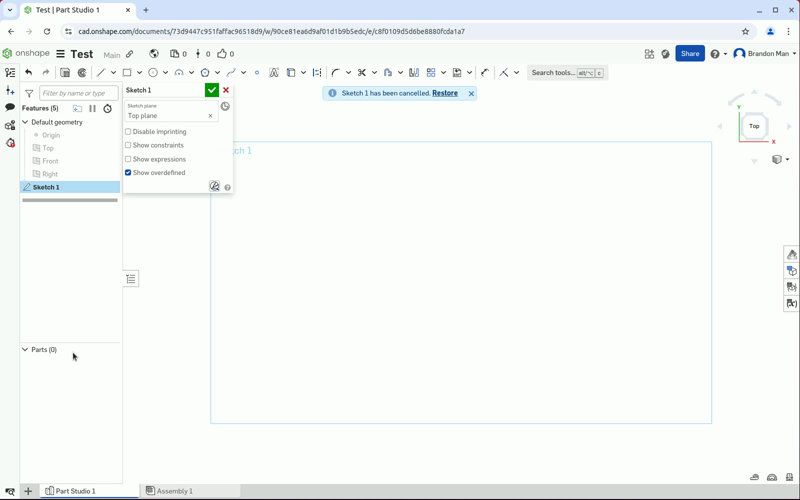
key_down(shift)
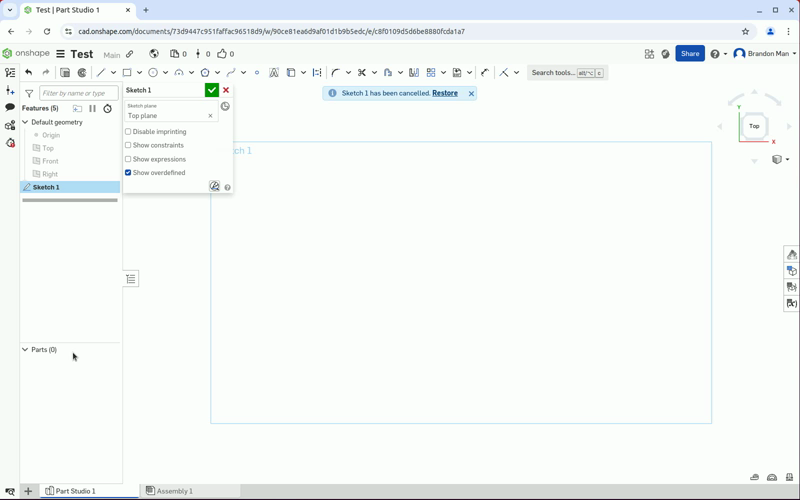
mouse_move(460, 282)
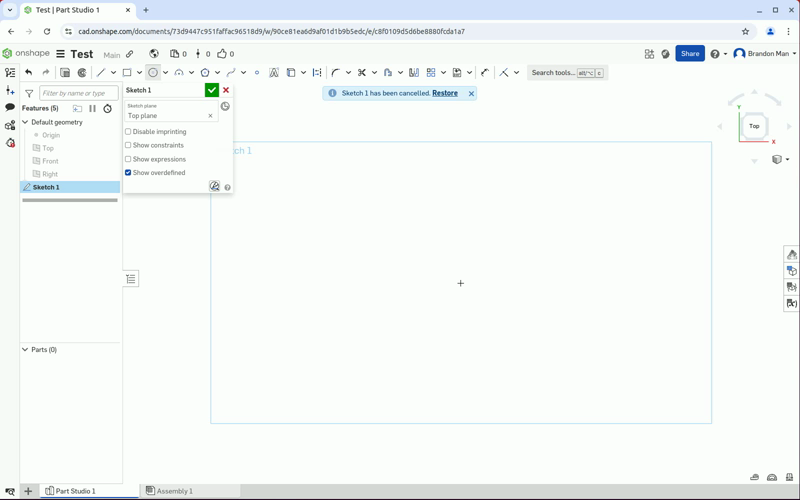
click(460, 282)
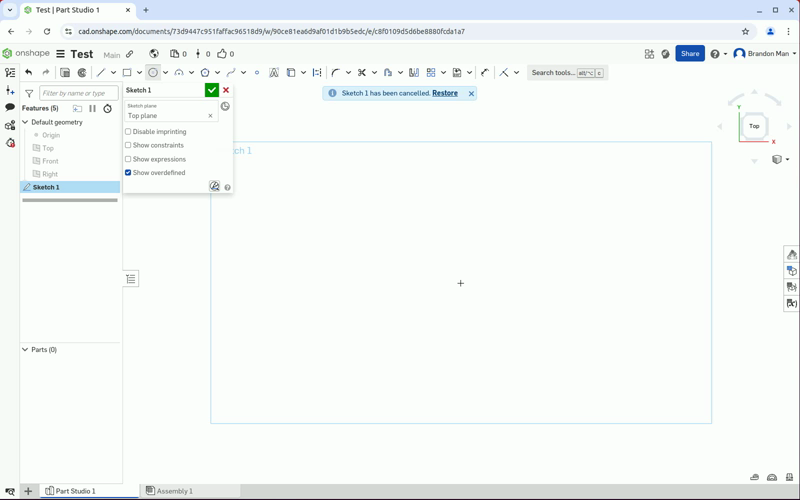
key_up(shift)
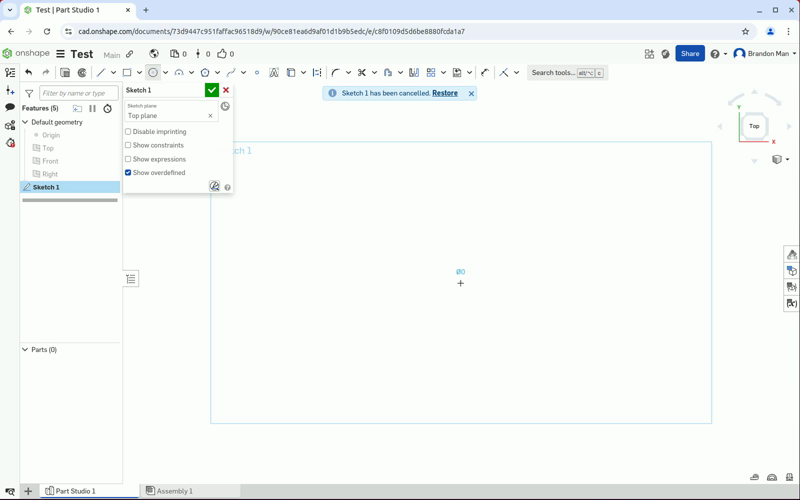
mouse_move(535, 282)
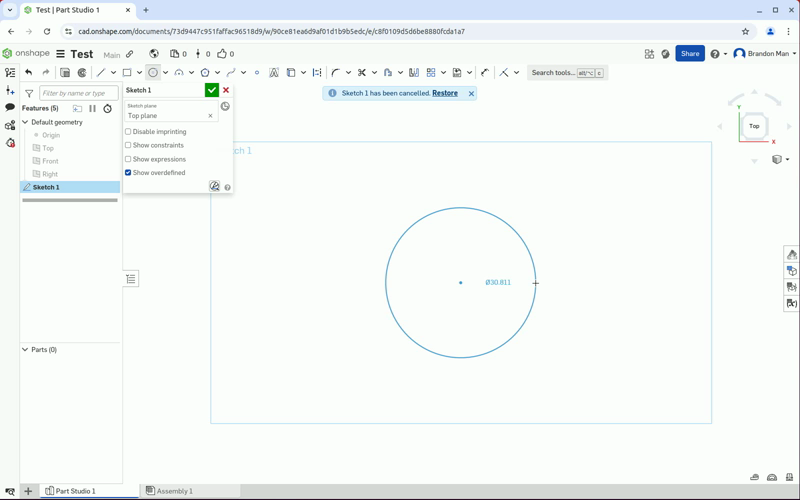
click(535, 282)
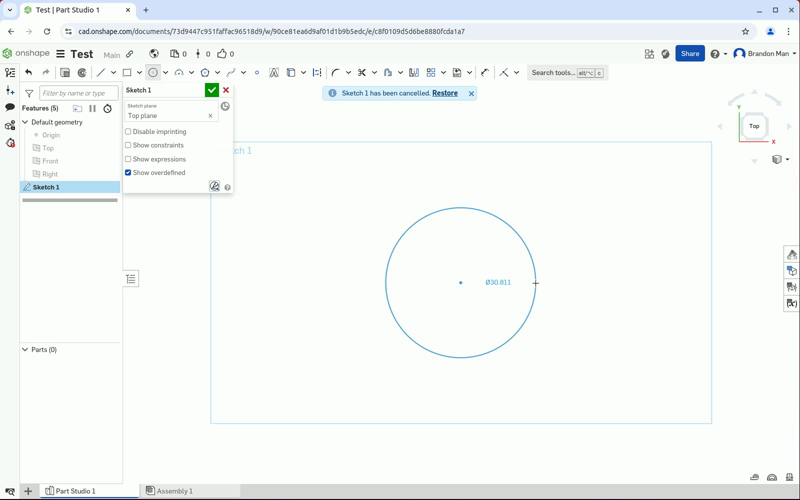
key(esc)
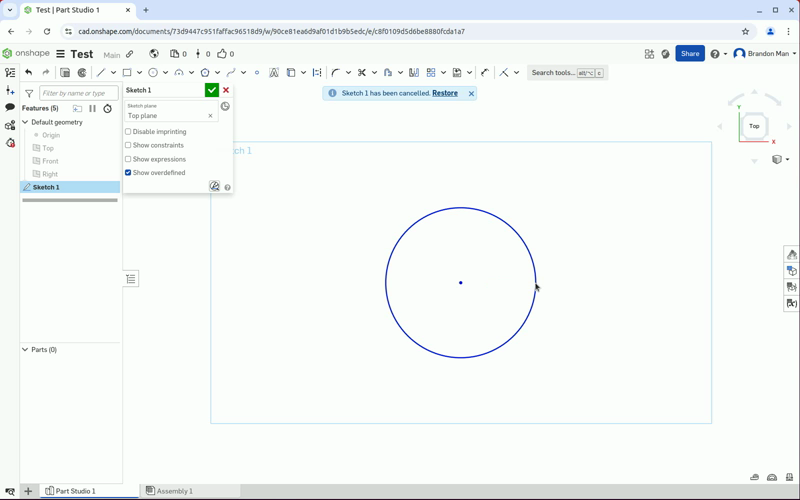
key(c)
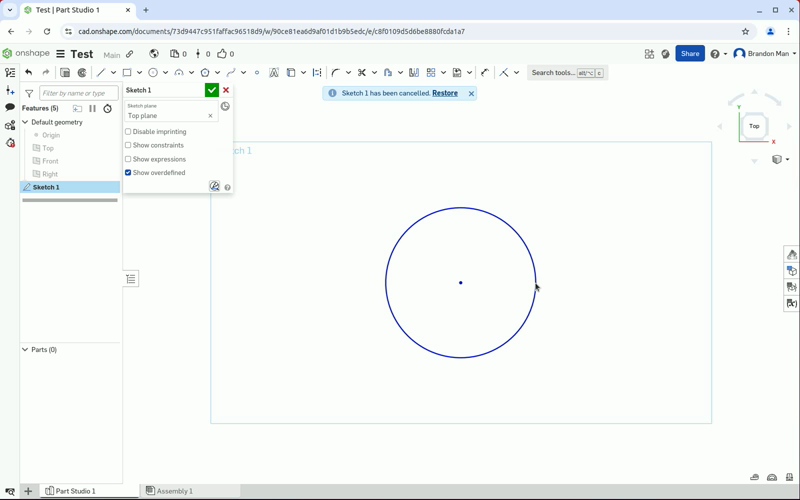
key_down(shift)
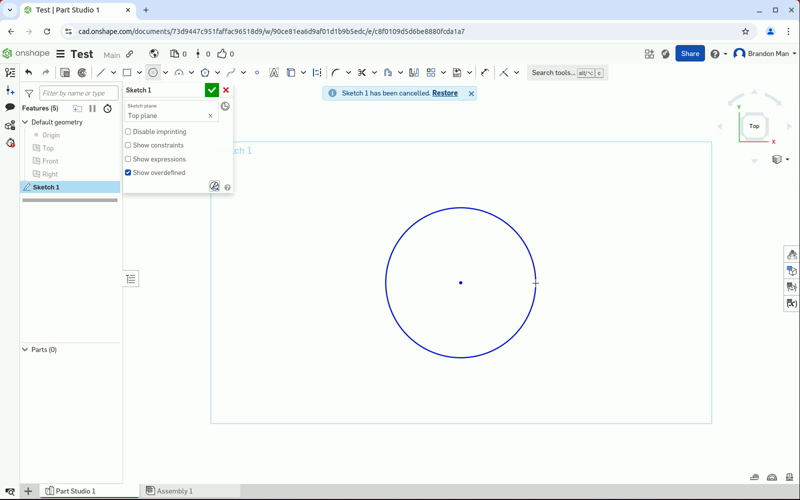
mouse_move(460, 282)
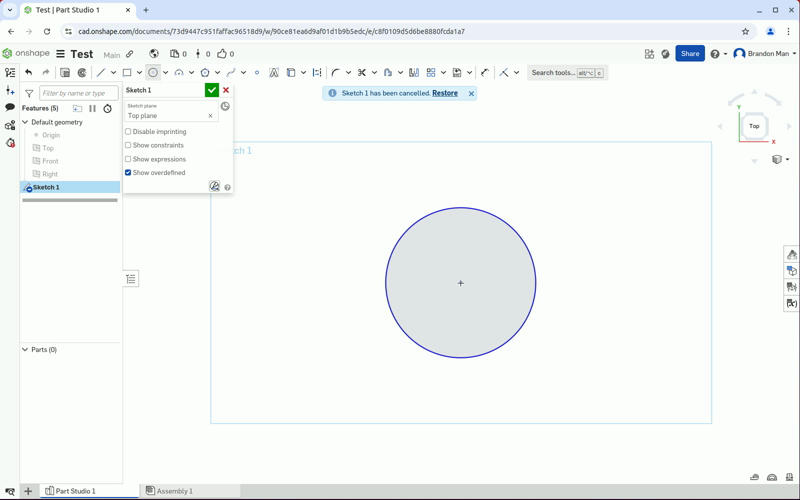
click(460, 282)
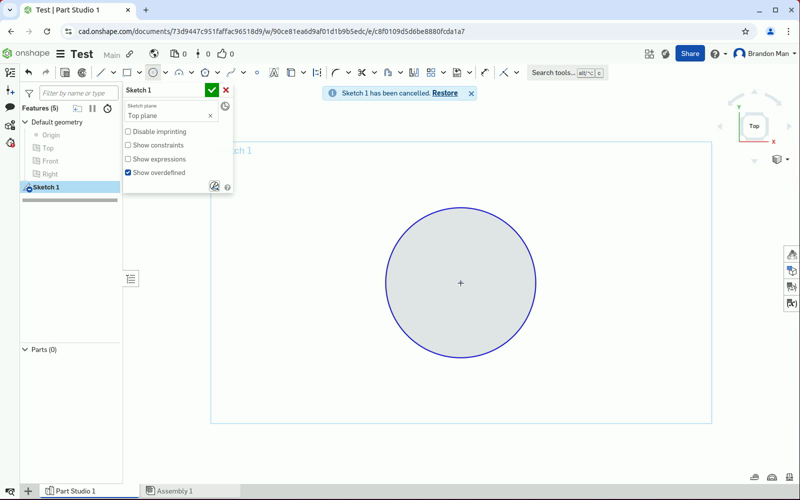
key_up(shift)
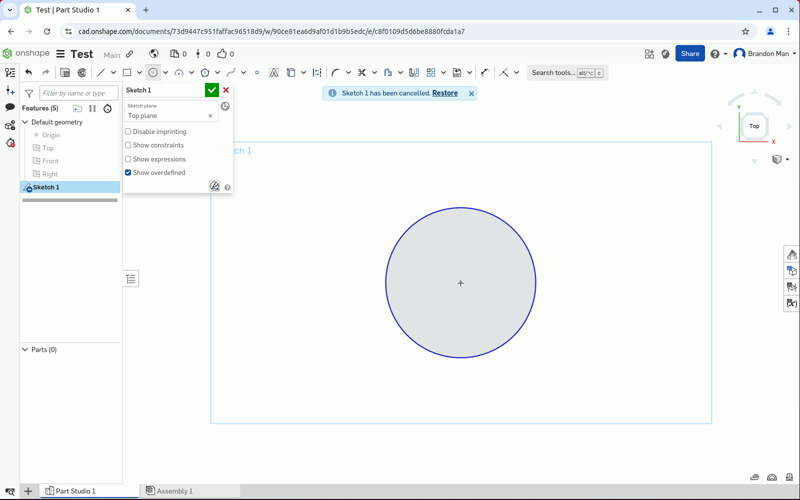
mouse_move(481, 282)
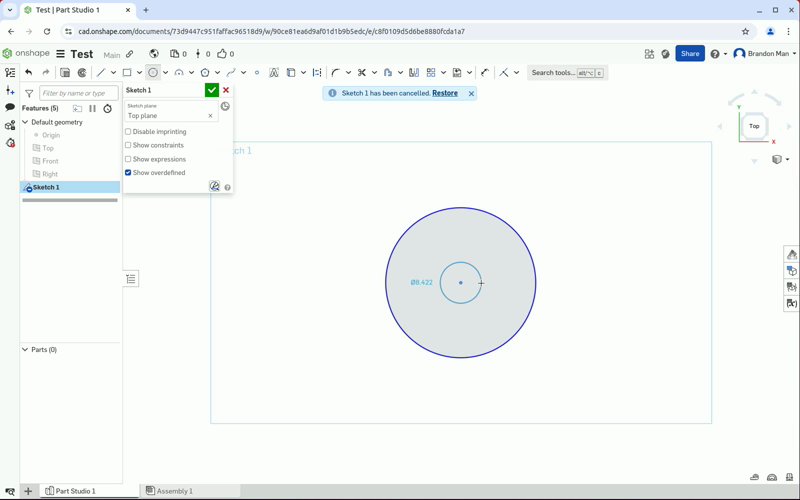
click(481, 282)
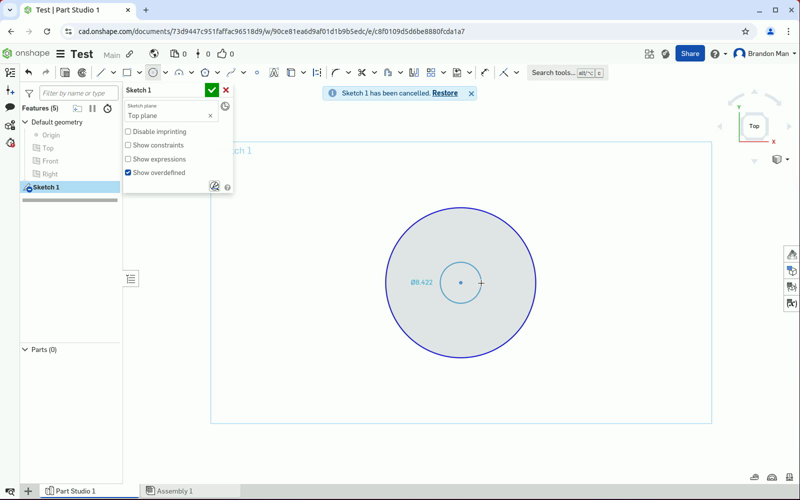
key(esc)
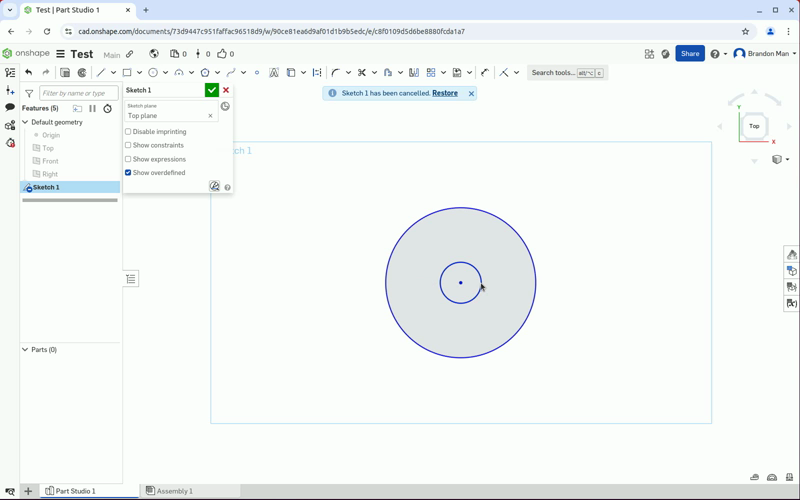
mouse_move(507, 305)
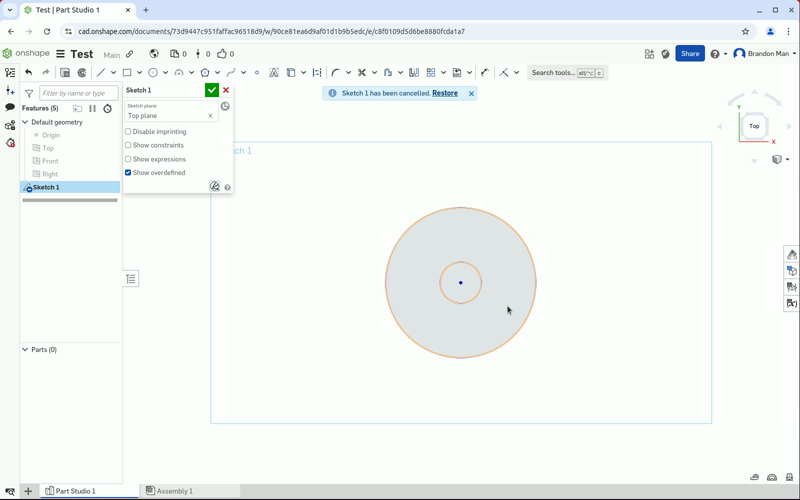
click(507, 305)
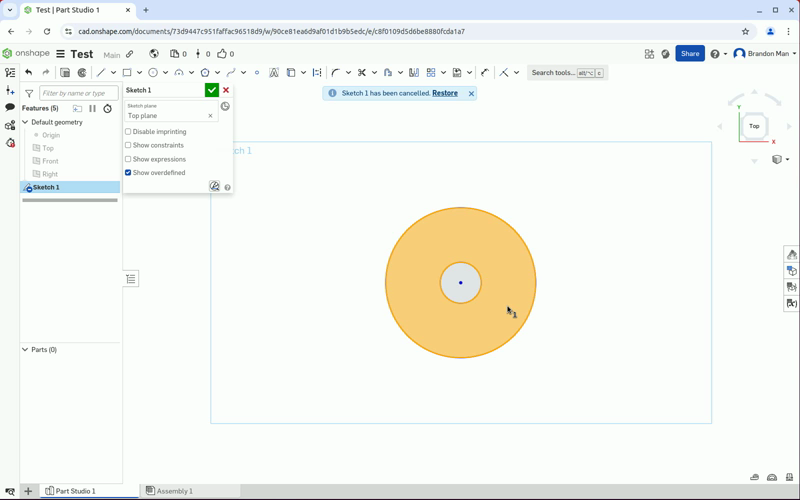
mouse_move(73, 352)
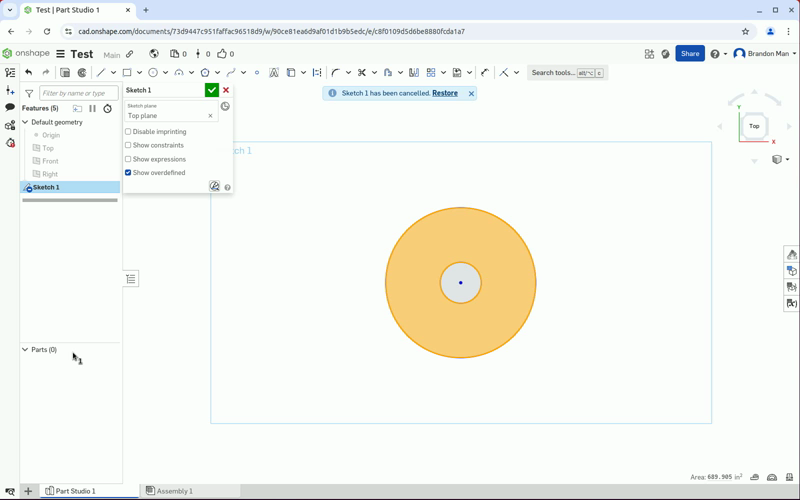
key(shift+y)
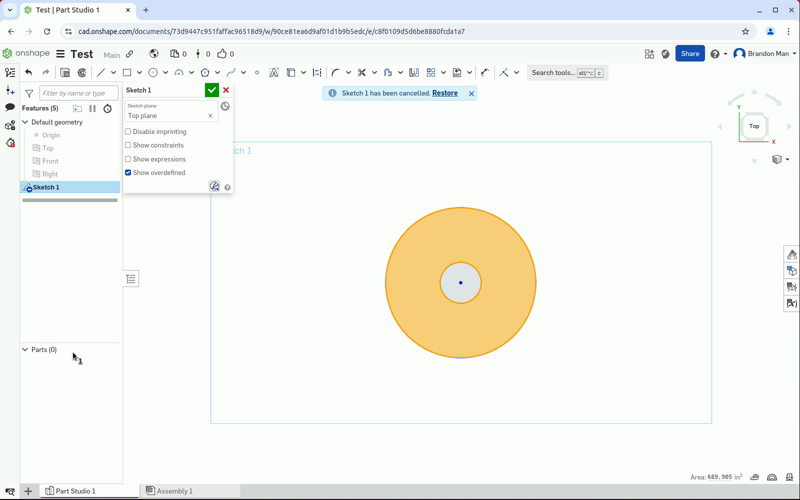
key(shift+e)
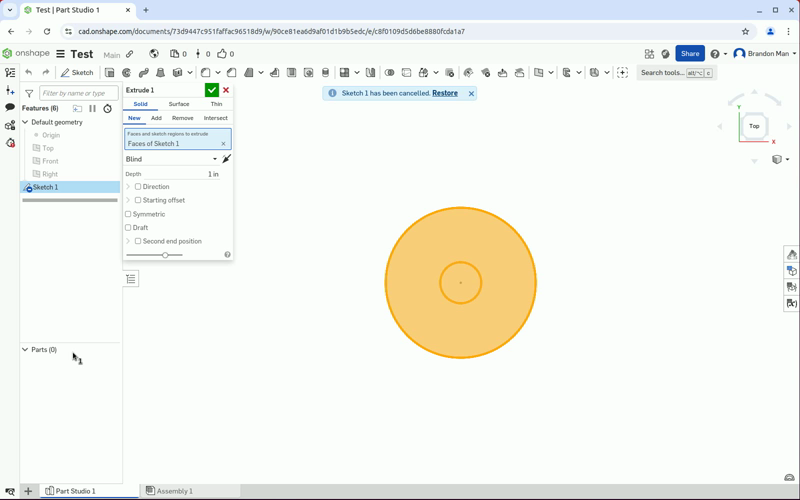
mouse_move(143, 106)
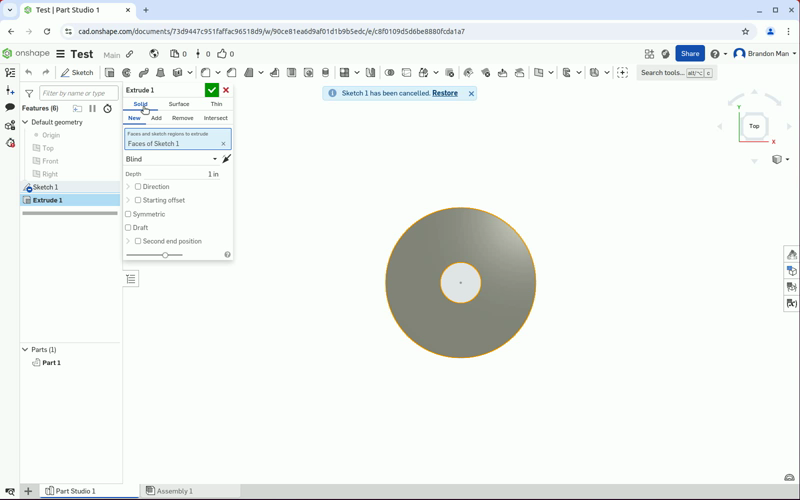
click(143, 106)
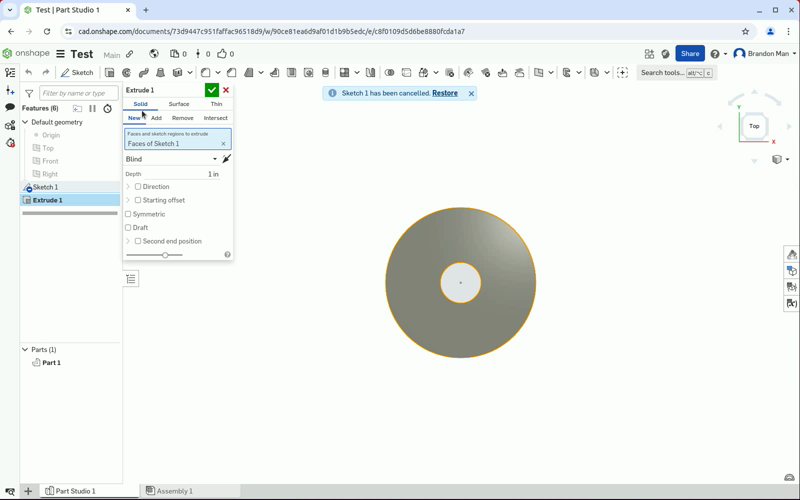
mouse_move(137, 120)
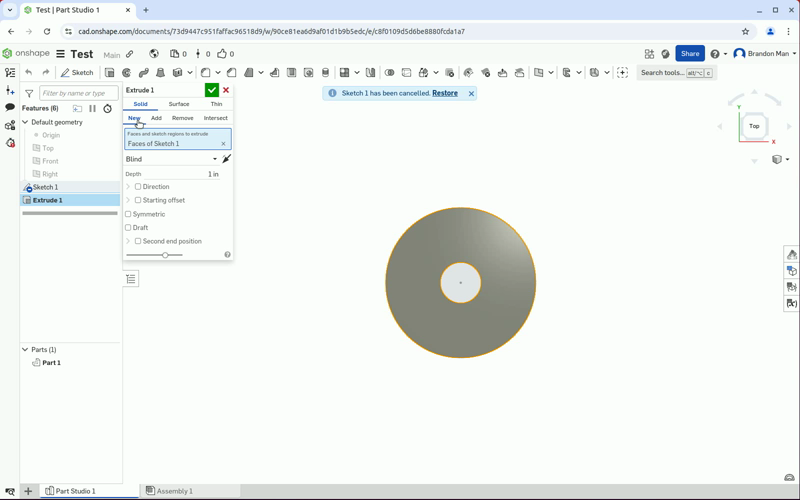
click(137, 120)
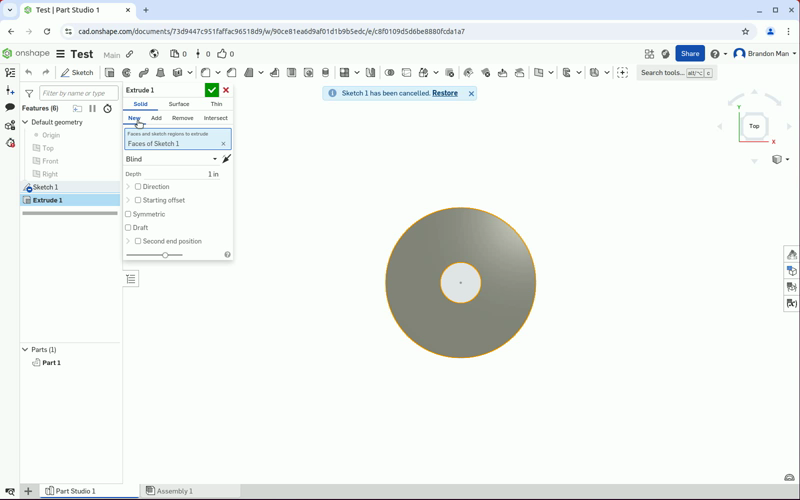
key(tab, 4)
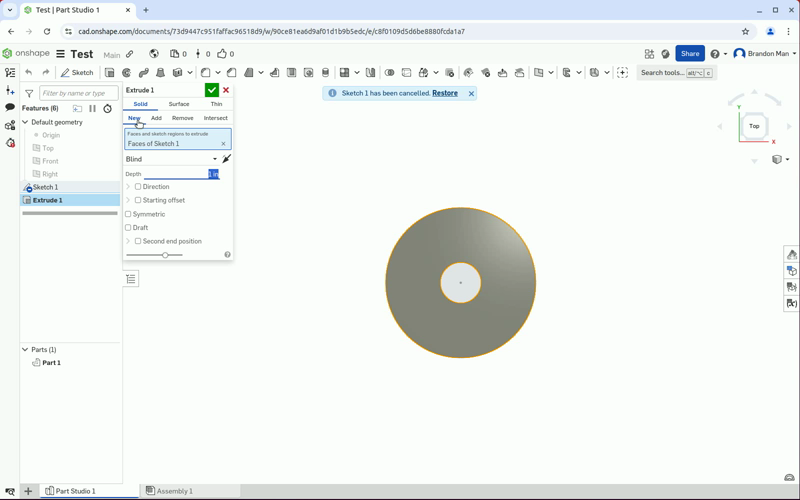
text(5.777)
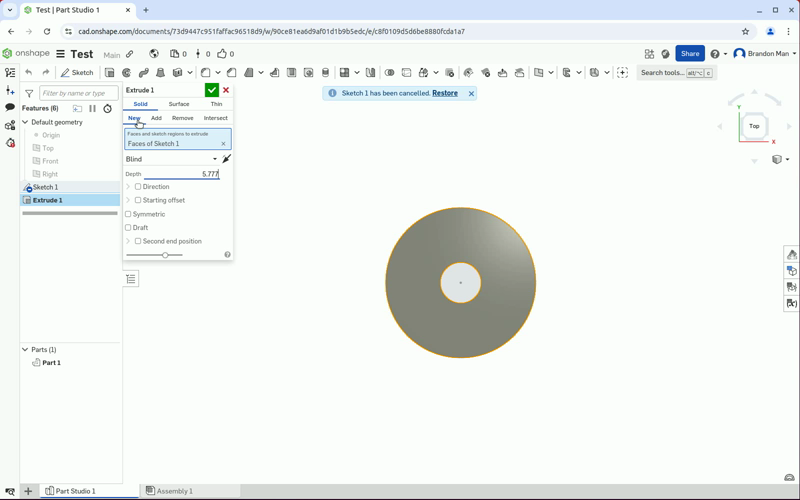
key(enter)
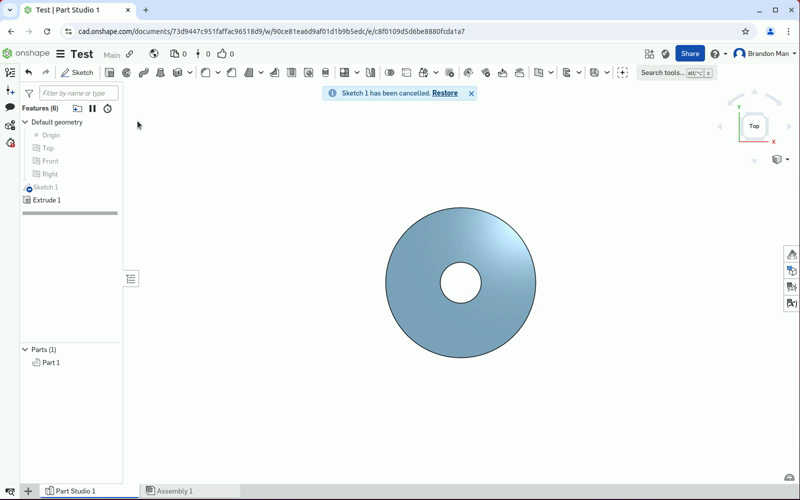
key(shift+h)
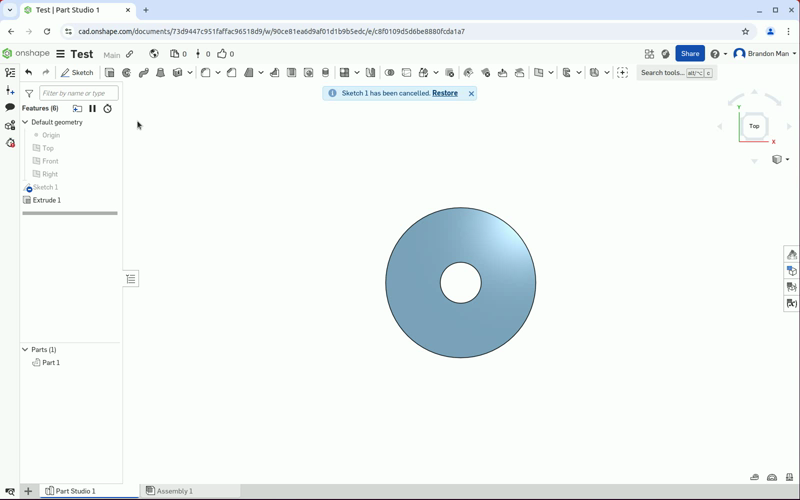
key(shift+h)
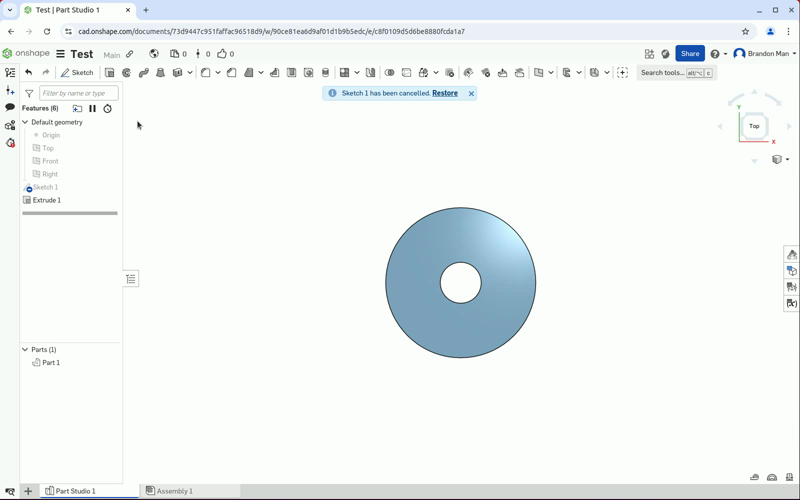
mouse_move(73, 189)
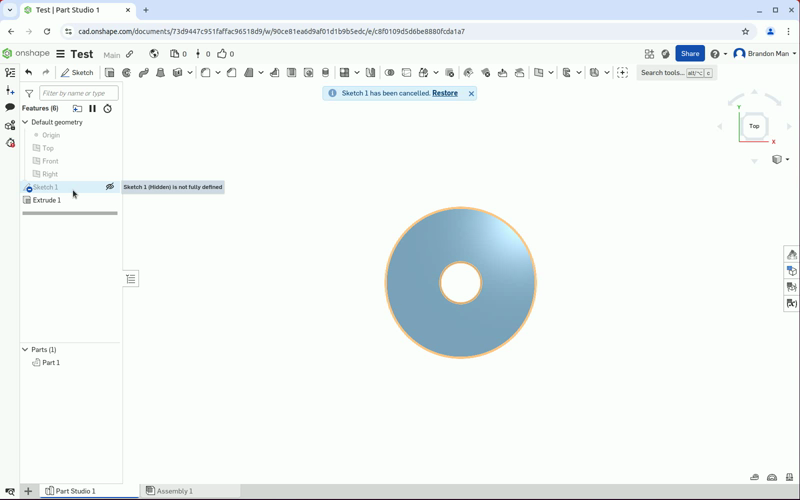
click(73, 189)
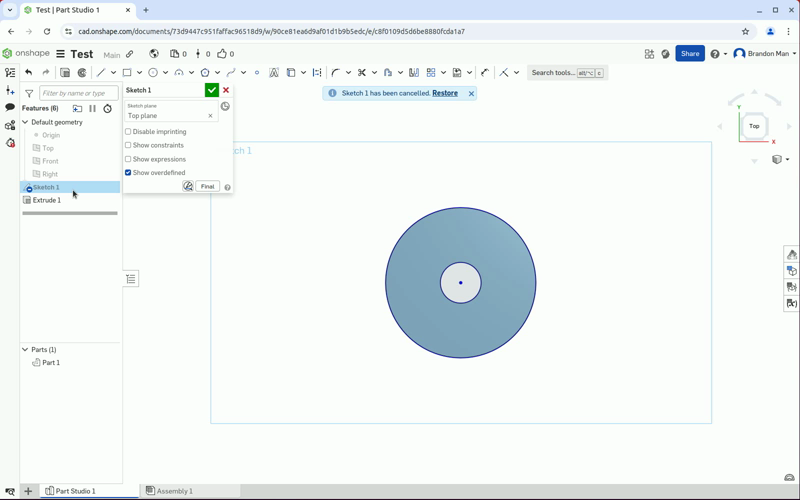
mouse_move(229, 92)
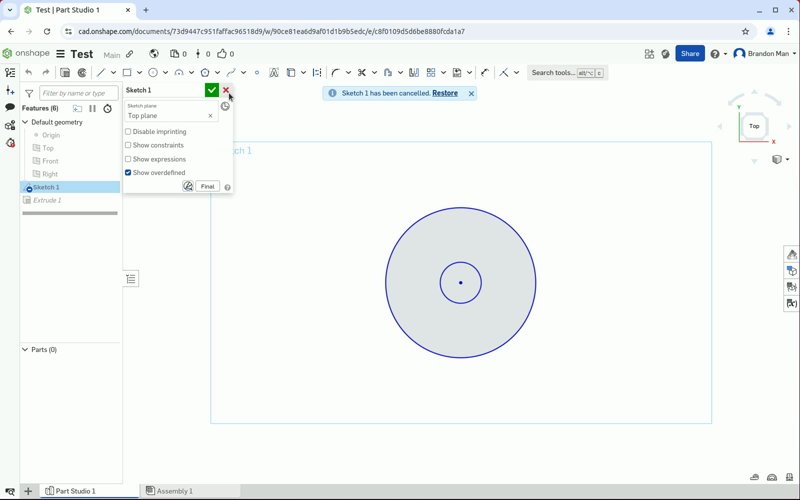
click(229, 92)
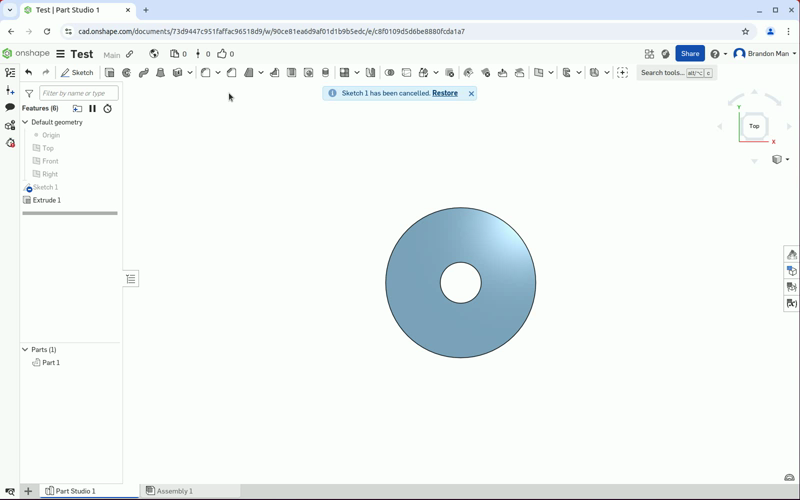
mouse_move(541, 75)
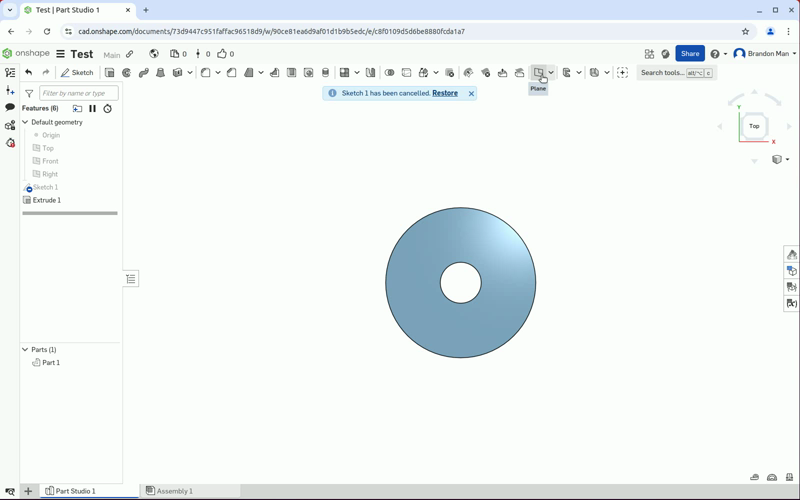
click(541, 75)
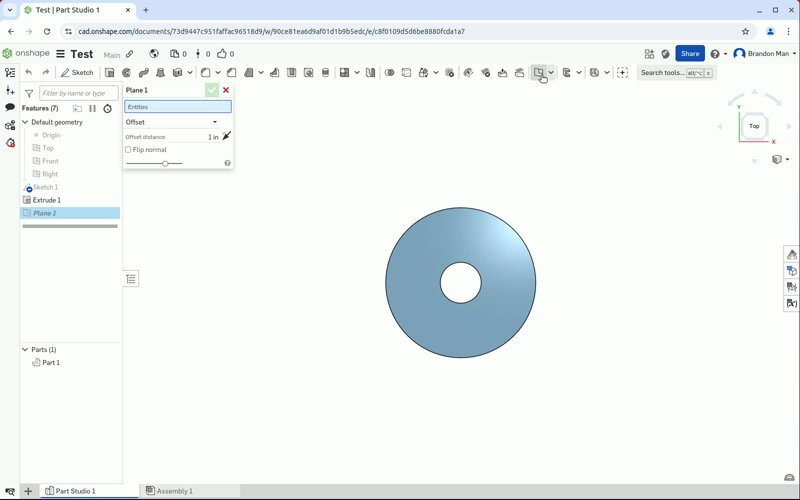
mouse_move(73, 150)
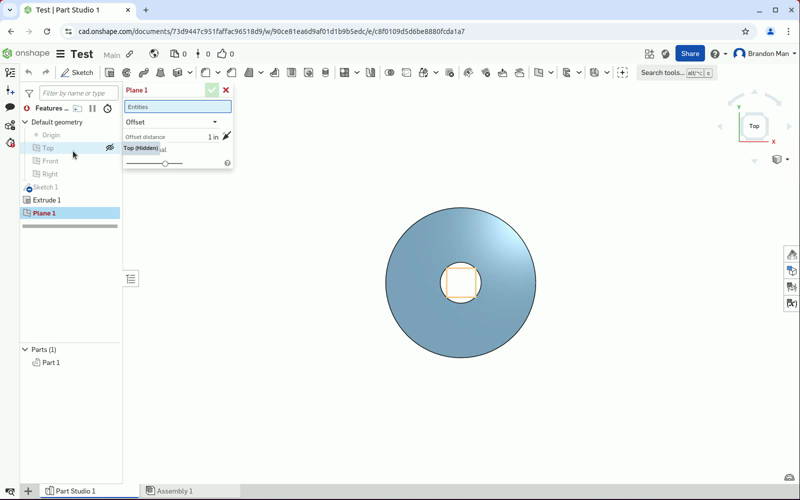
click(73, 150)
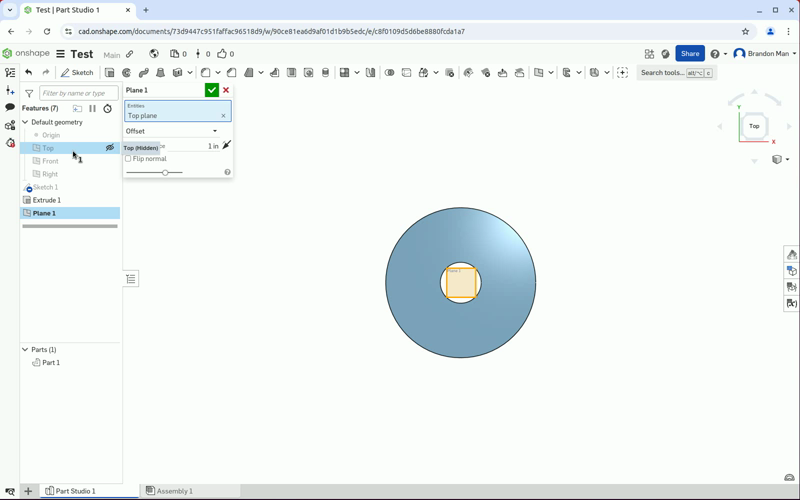
key(tab, 2)
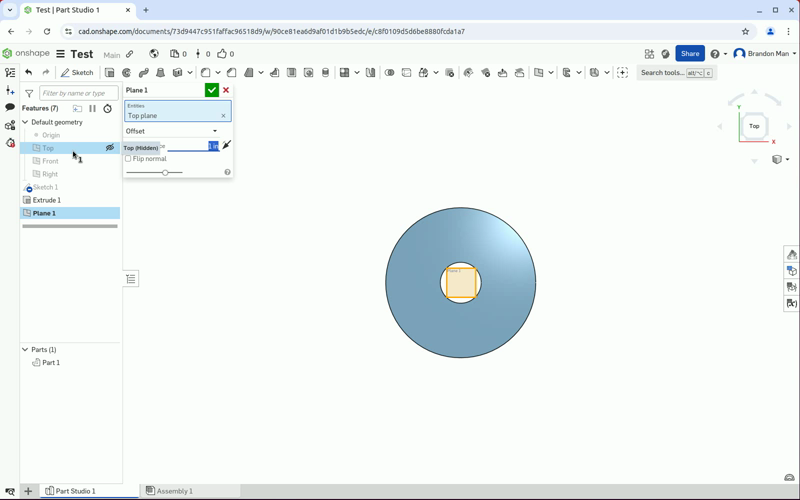
text(5.792)
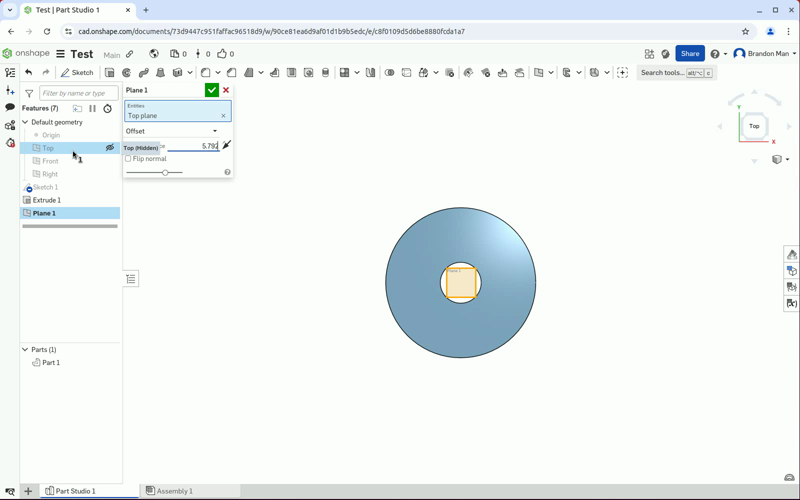
key(enter, 2)
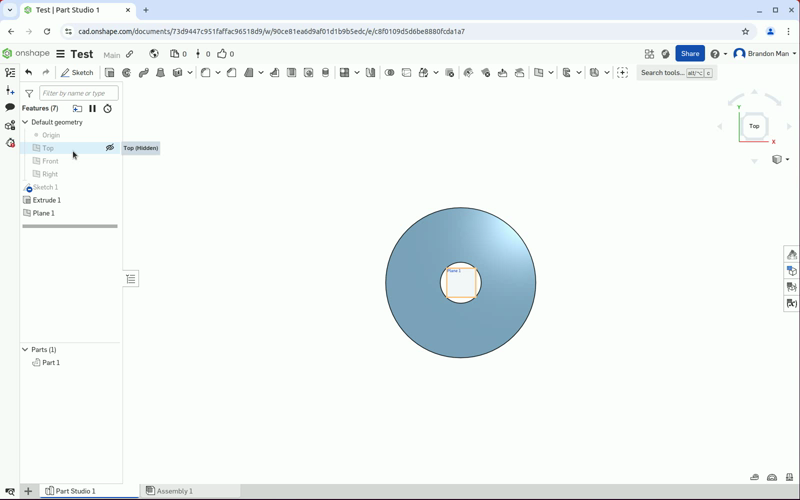
key(shift+s)
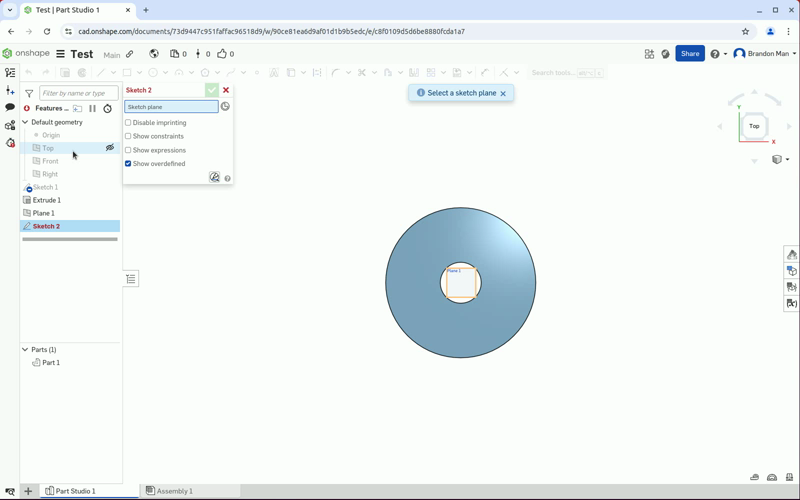
mouse_move(73, 215)
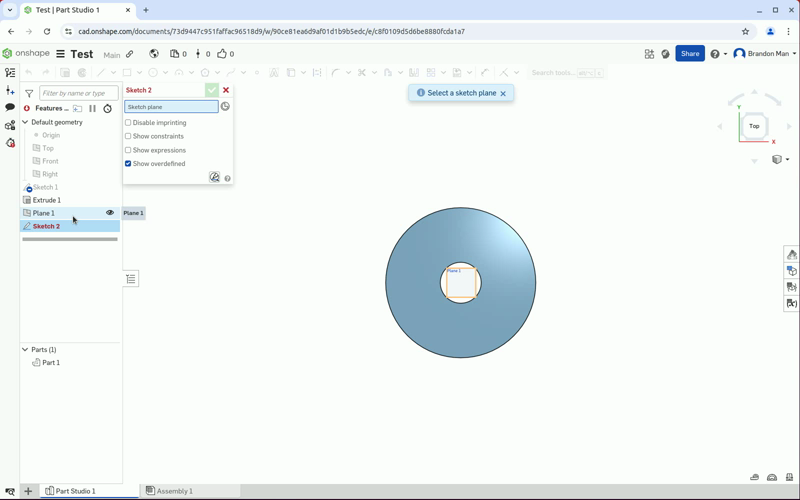
click(73, 215)
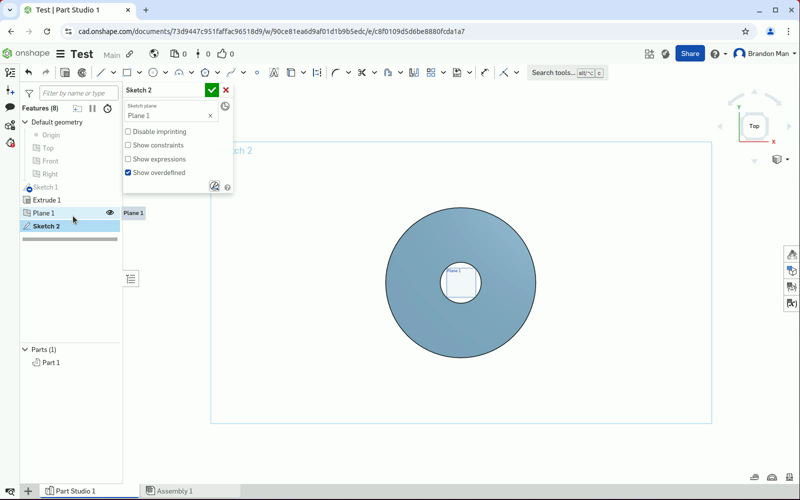
mouse_move(73, 352)
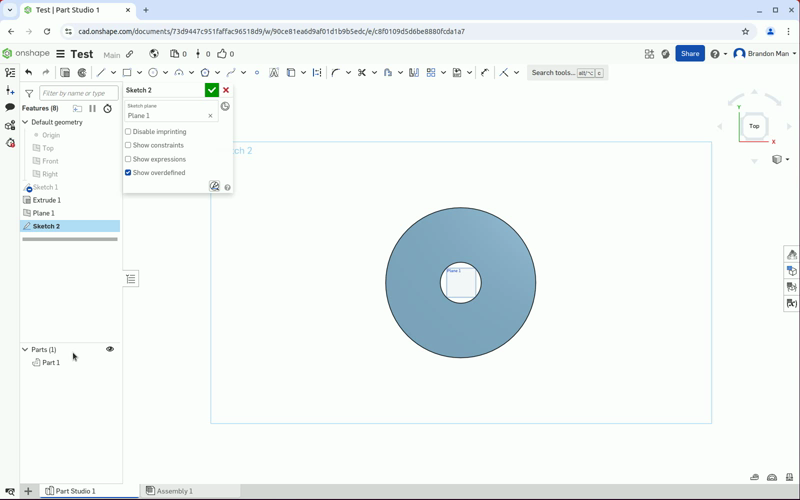
key(y)
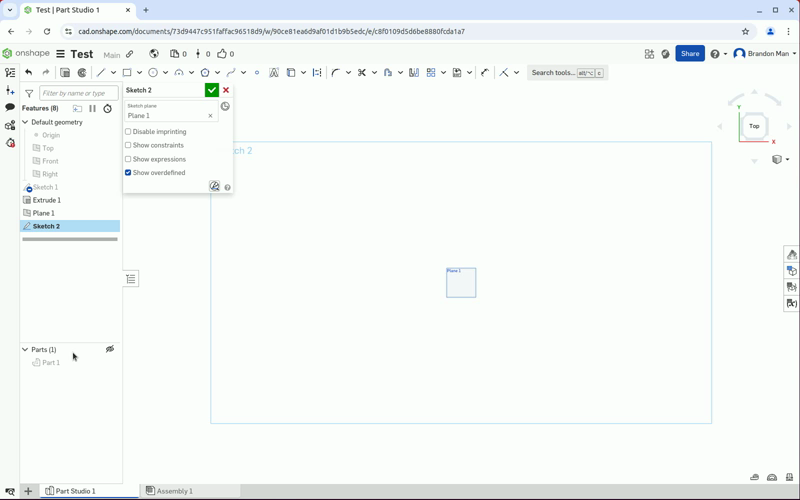
key(c)
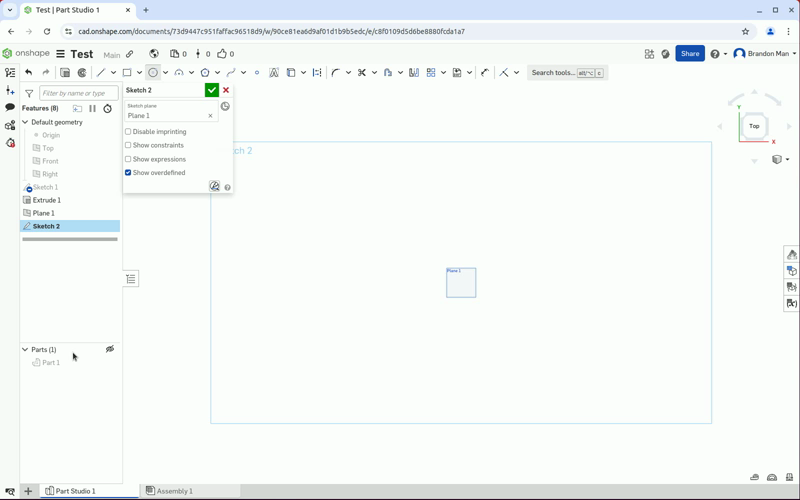
key_down(shift)
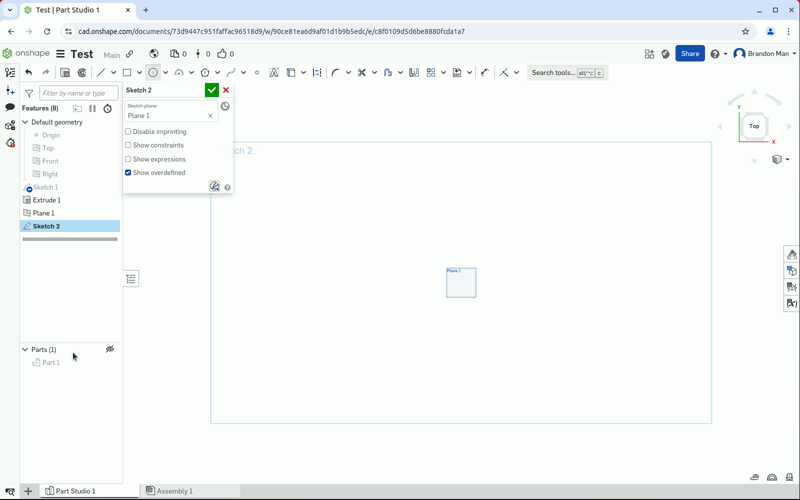
mouse_move(461, 282)
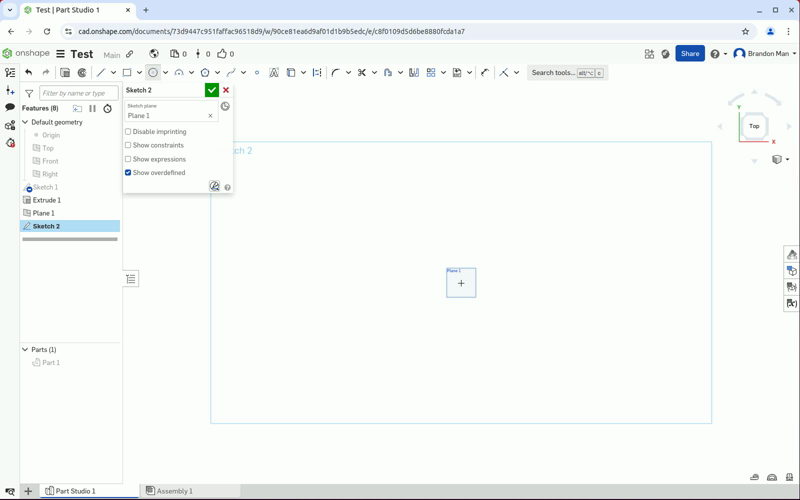
click(461, 282)
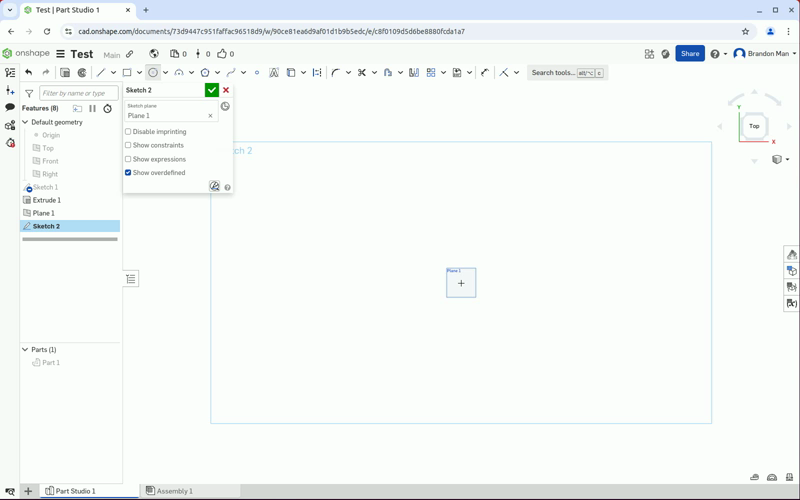
key_up(shift)
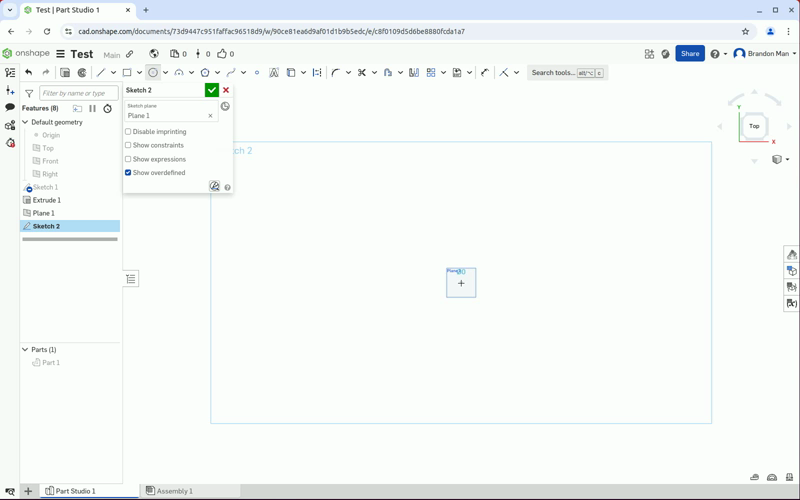
mouse_move(482, 282)
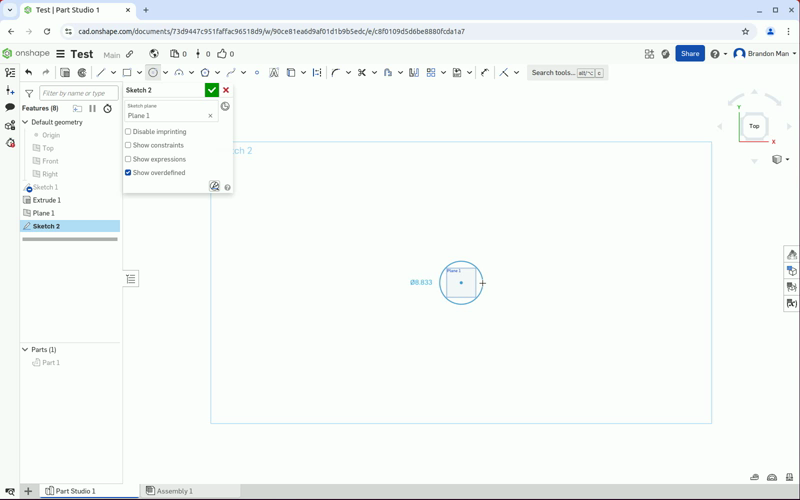
click(482, 282)
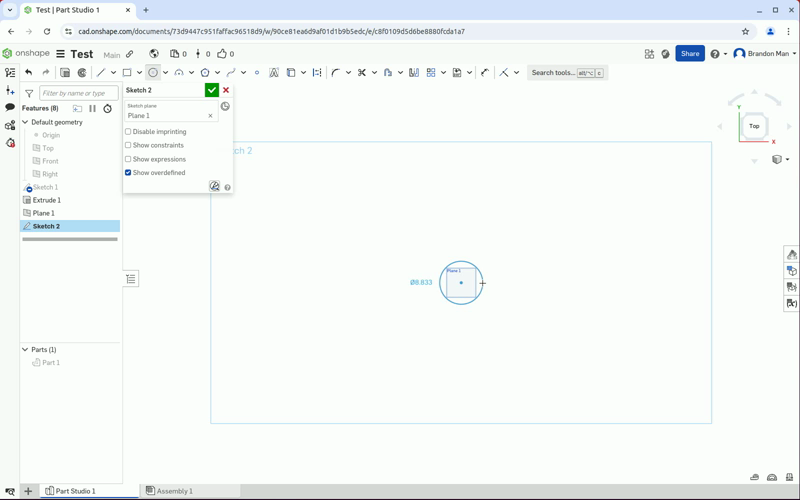
key(esc)
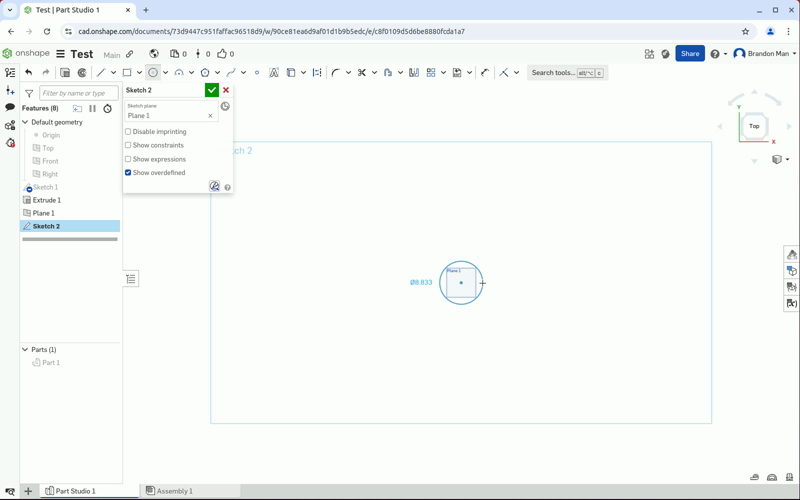
mouse_move(454, 298)
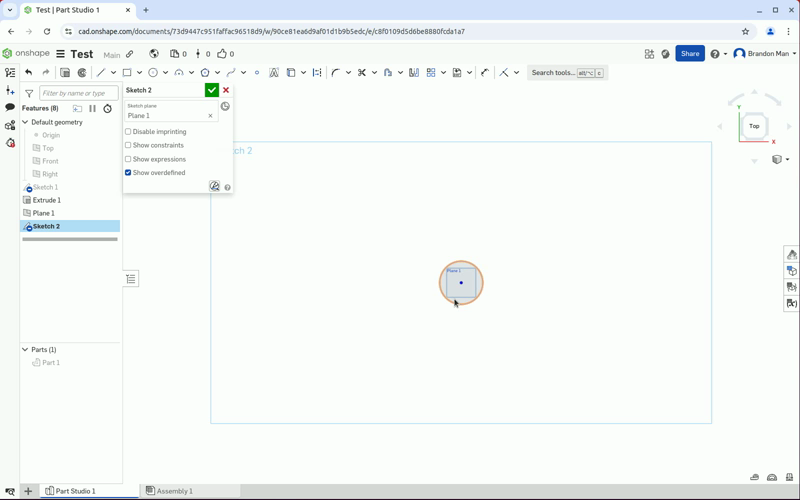
scroll(6)
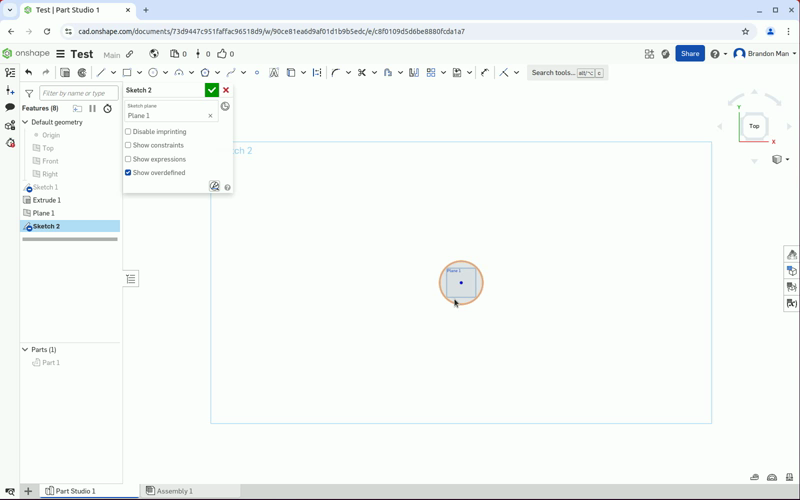
scroll(6)
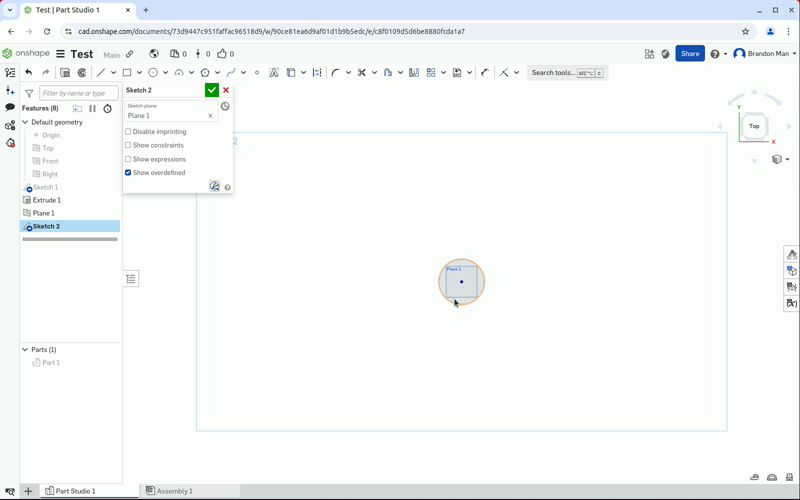
scroll(6)
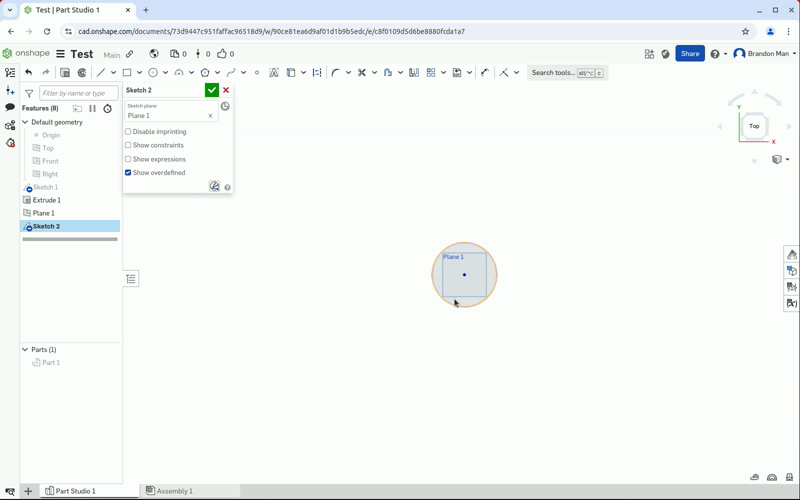
scroll(6)
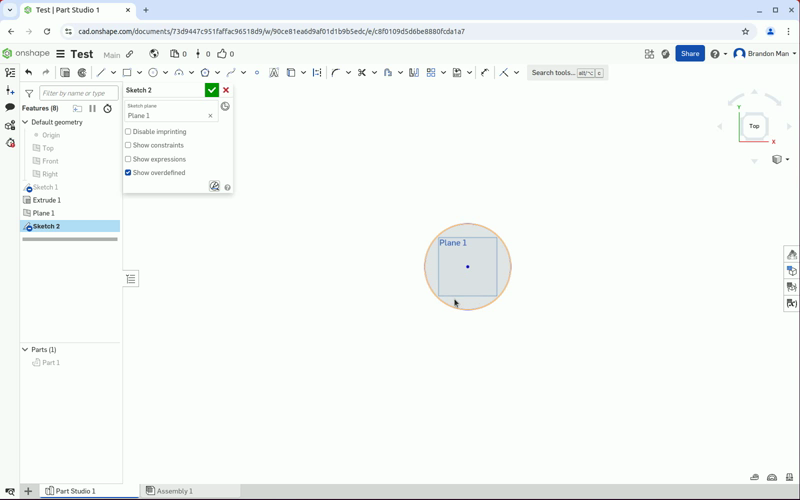
scroll(6)
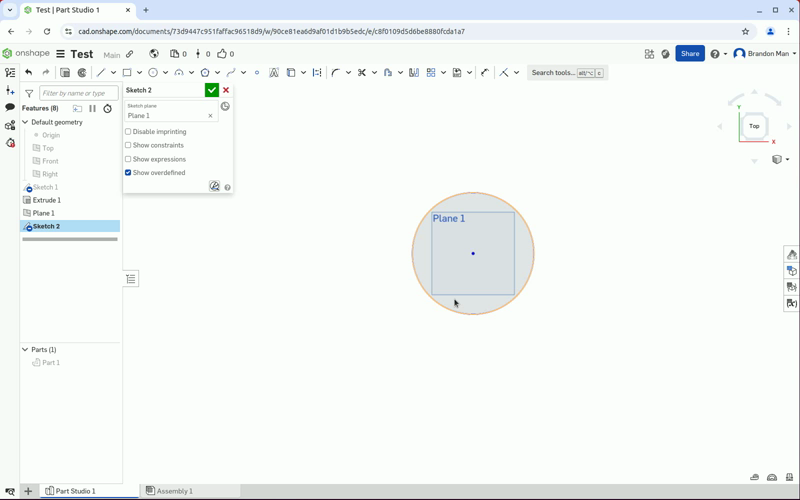
scroll(6)
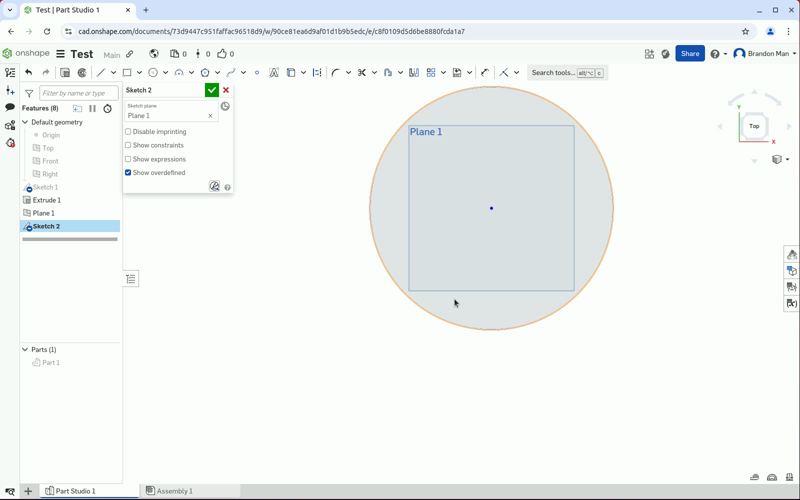
scroll(6)
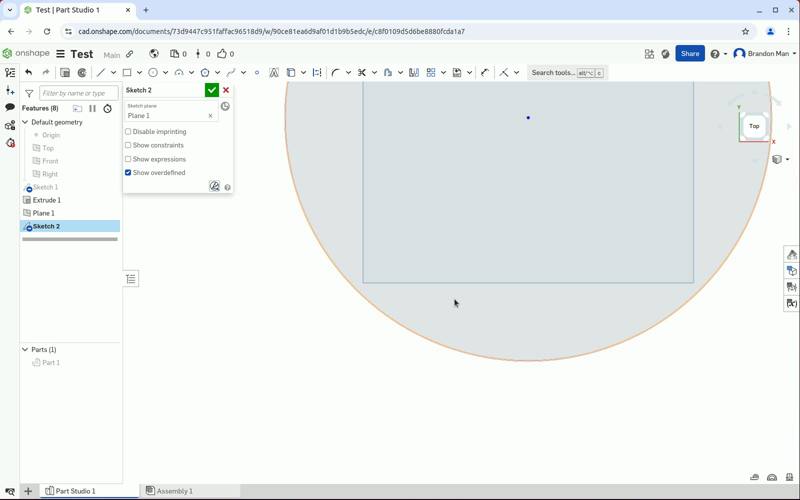
click(454, 298)
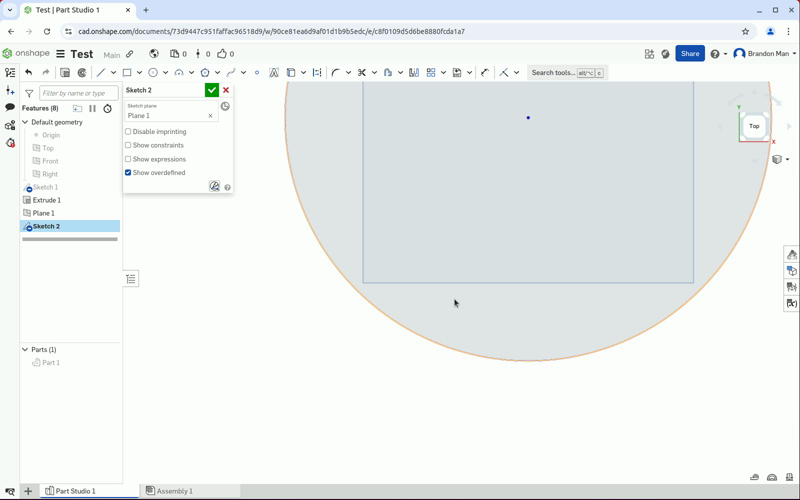
scroll(-6)
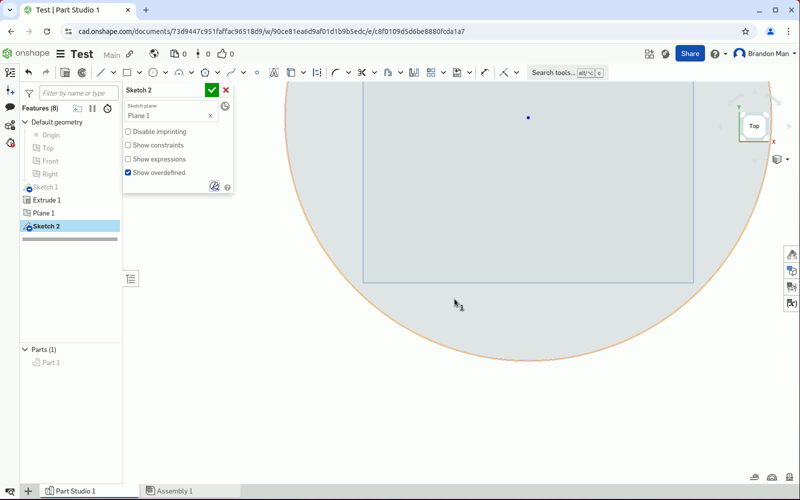
scroll(-6)
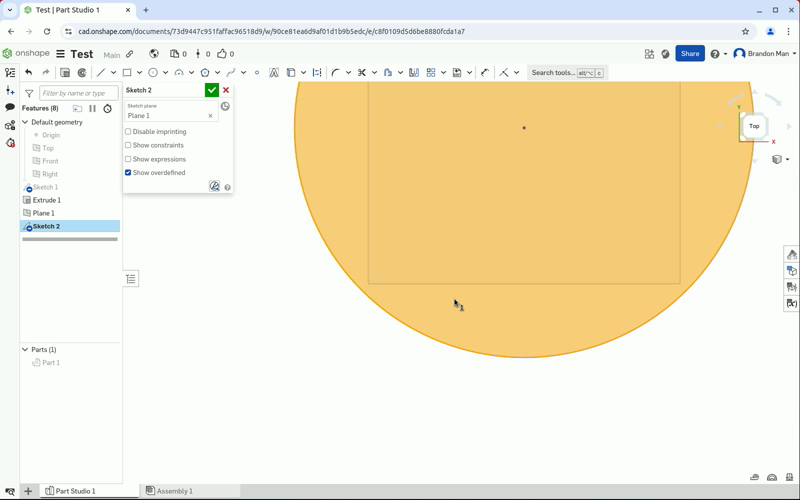
scroll(-6)
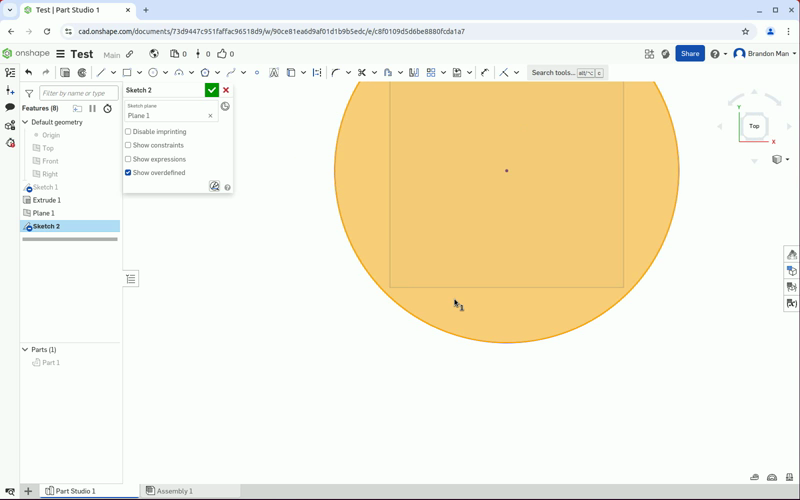
scroll(-6)
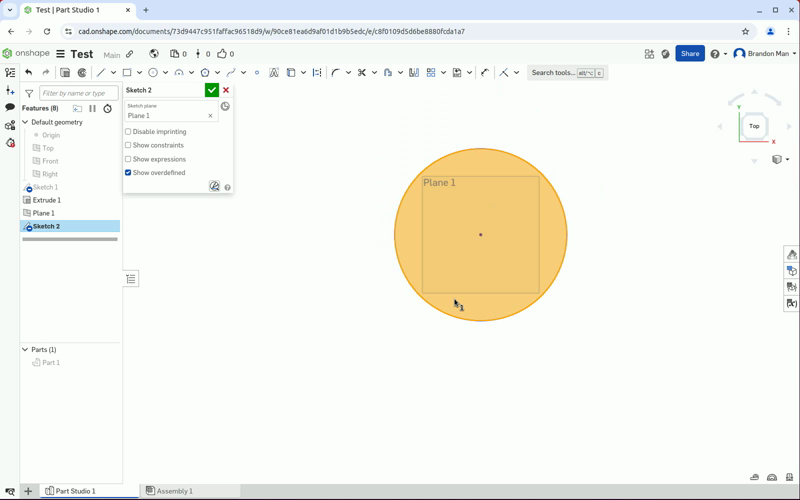
scroll(-6)
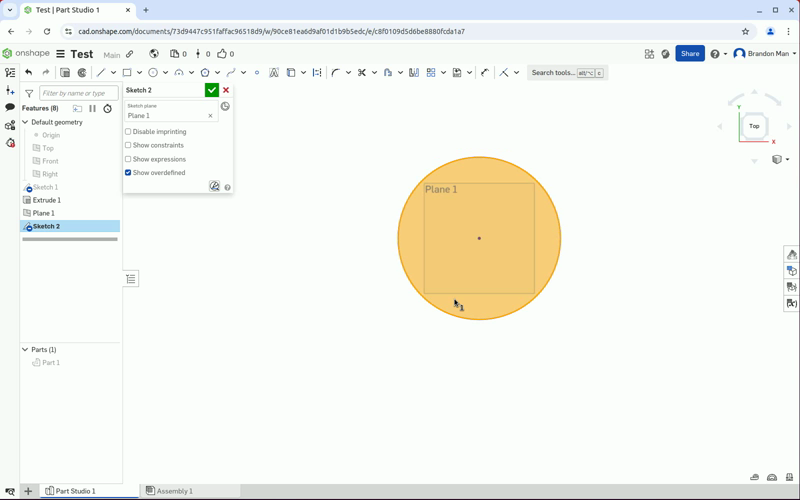
scroll(-6)
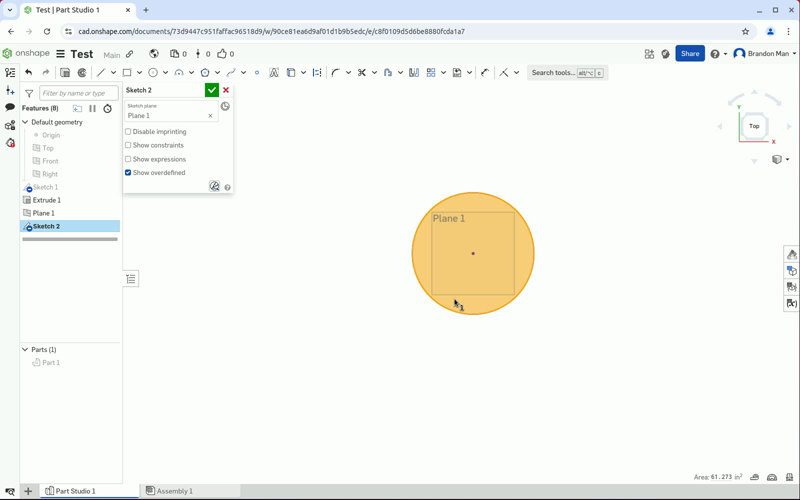
scroll(-6)
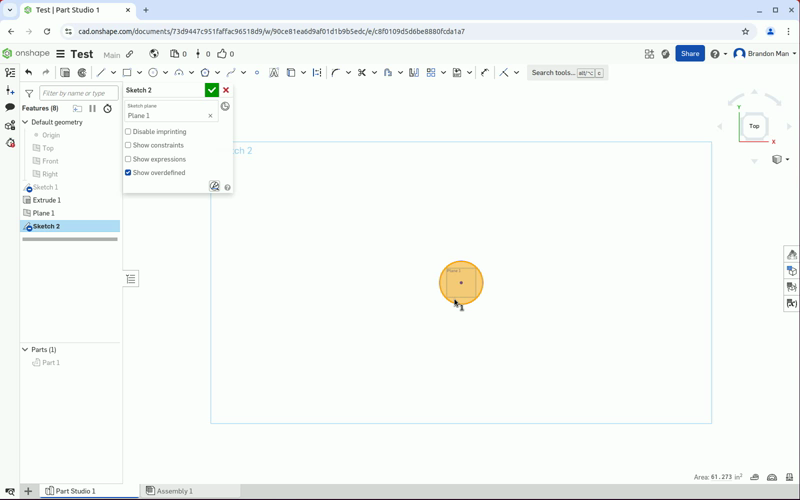
mouse_move(73, 352)
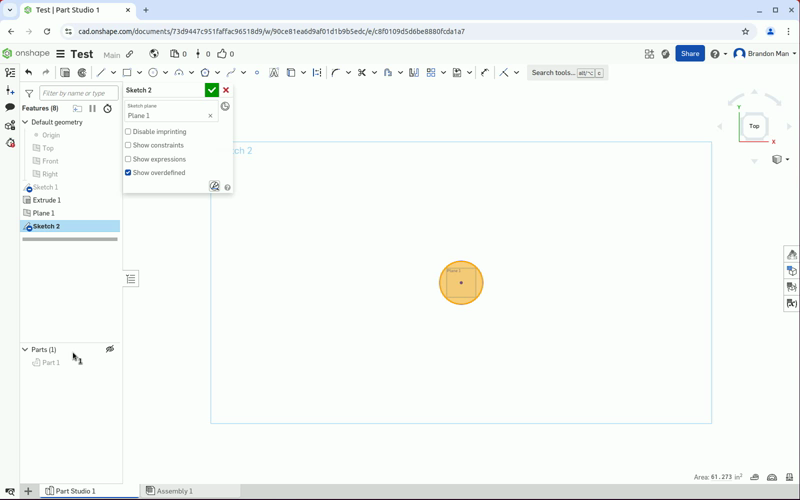
key(shift+y)
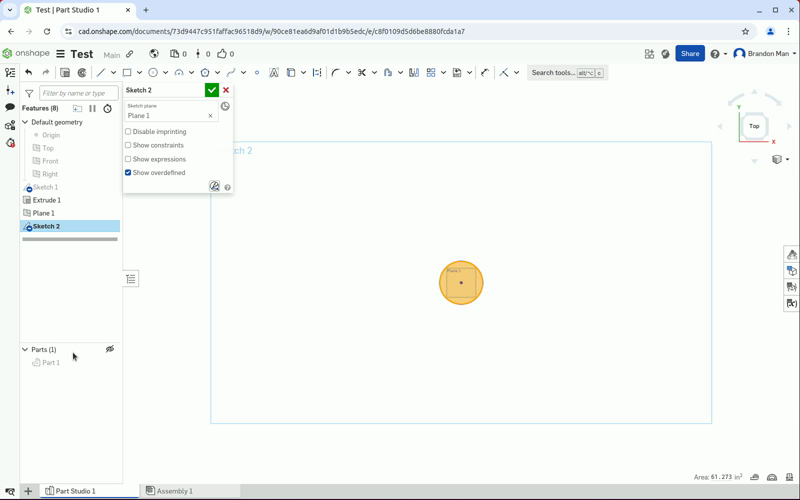
key(shift+e)
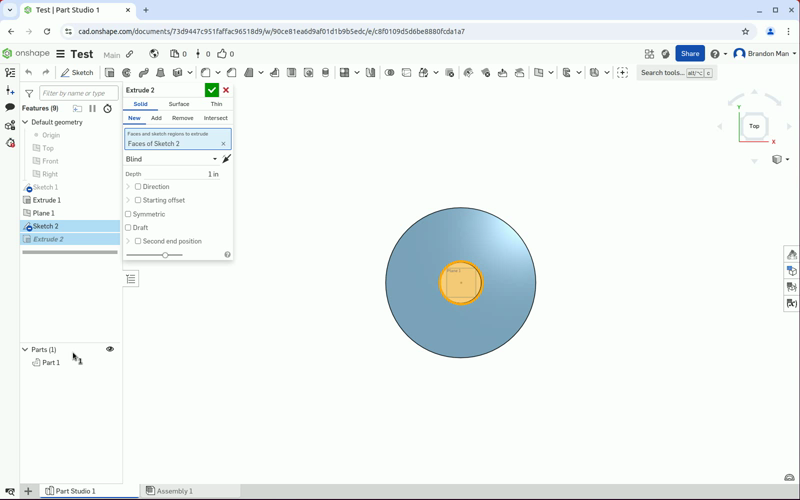
mouse_move(143, 106)
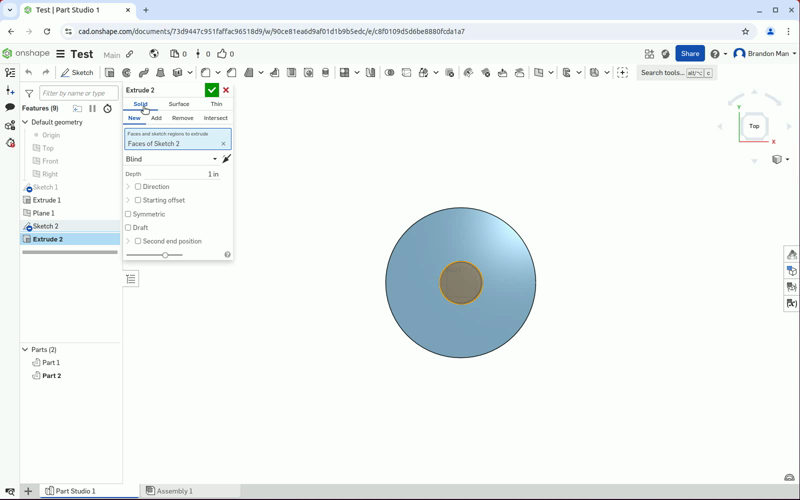
click(143, 106)
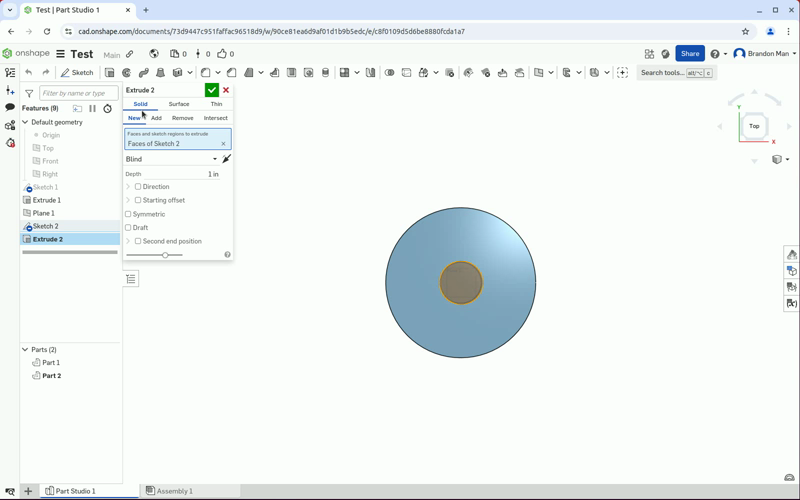
mouse_move(137, 120)
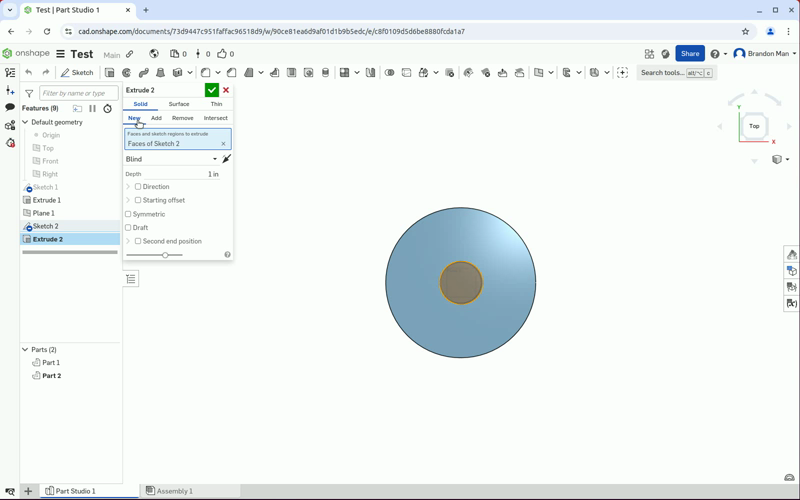
click(137, 120)
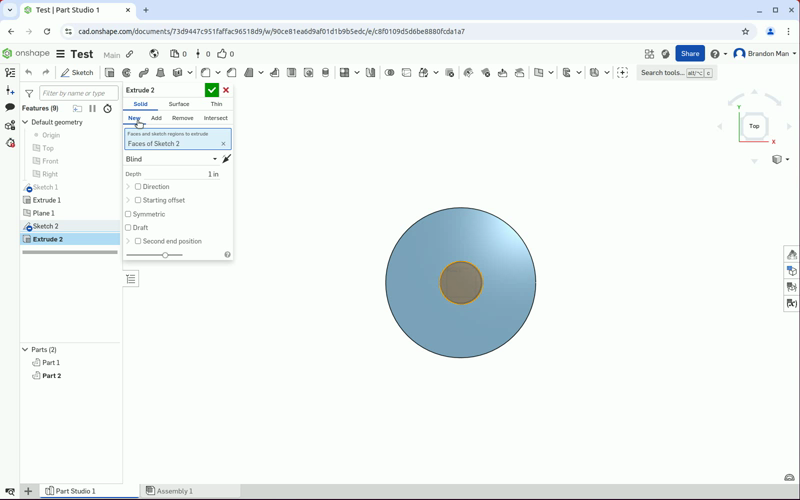
key(tab, 4)
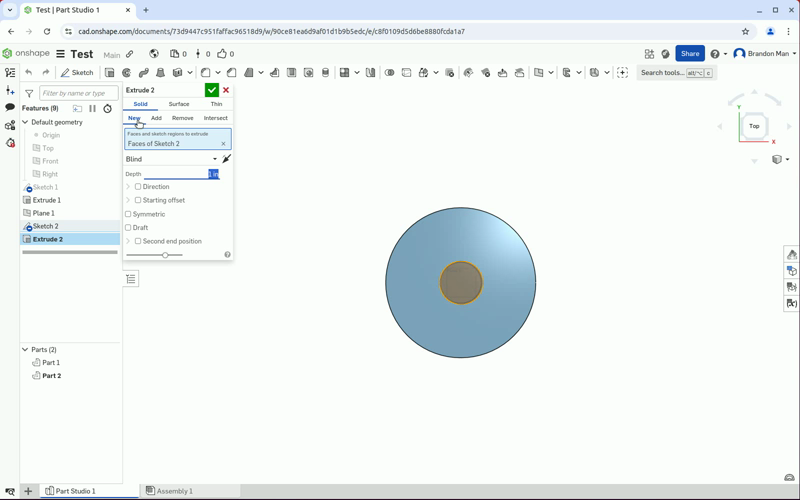
text(17.331)
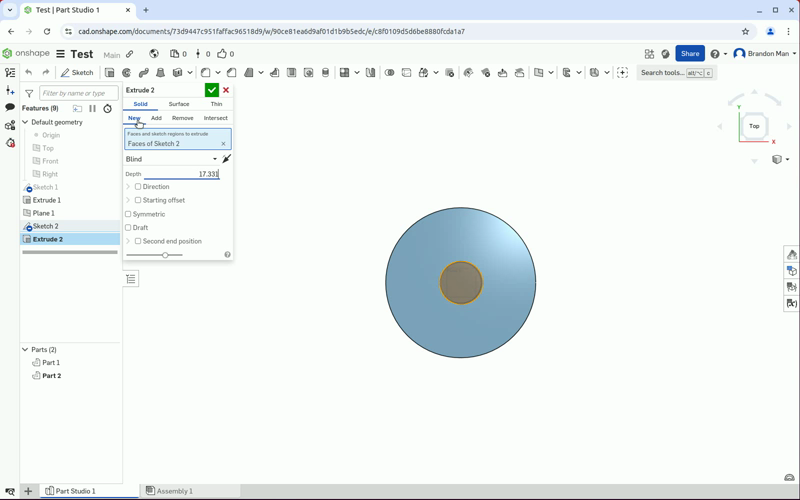
key(enter)
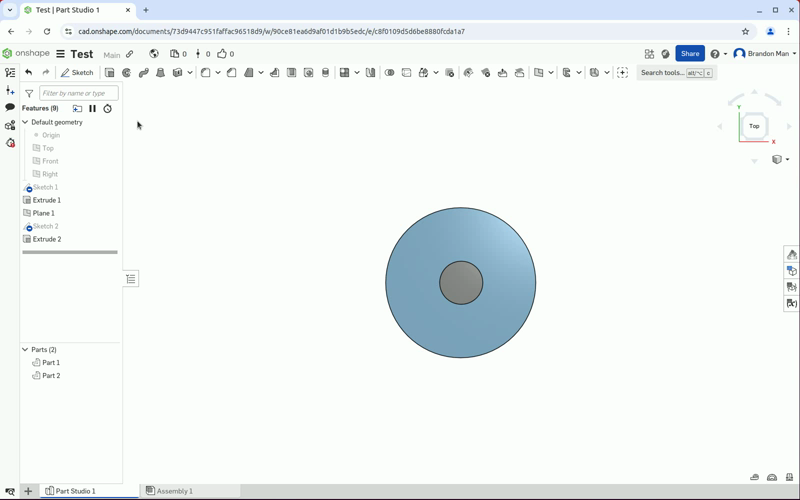
key(shift+h)
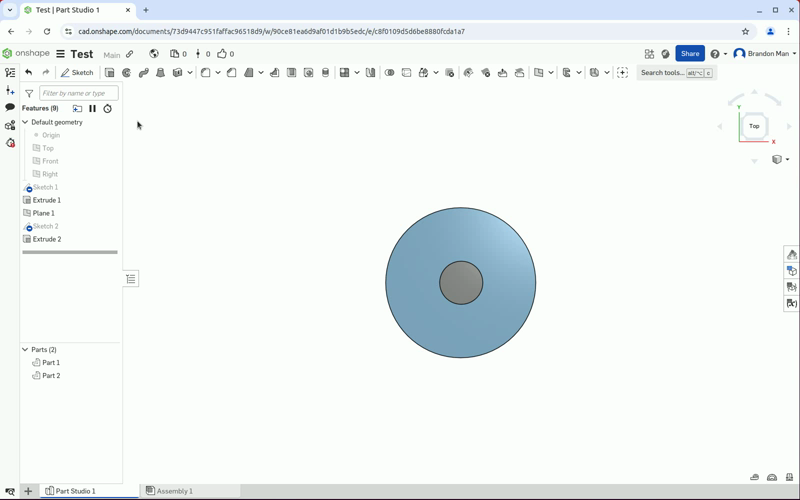
key(shift+h)
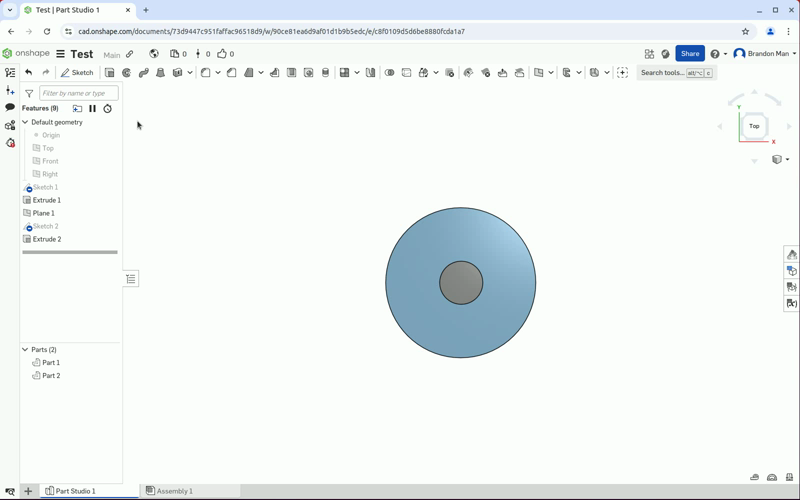
mouse_move(73, 189)
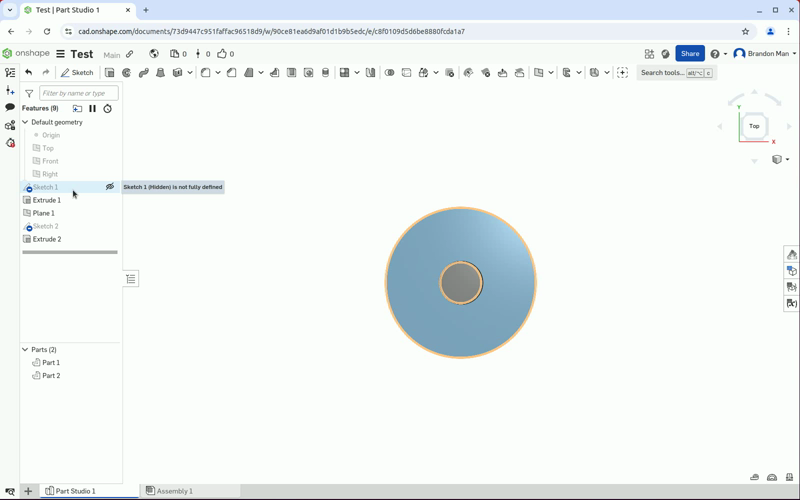
click(73, 189)
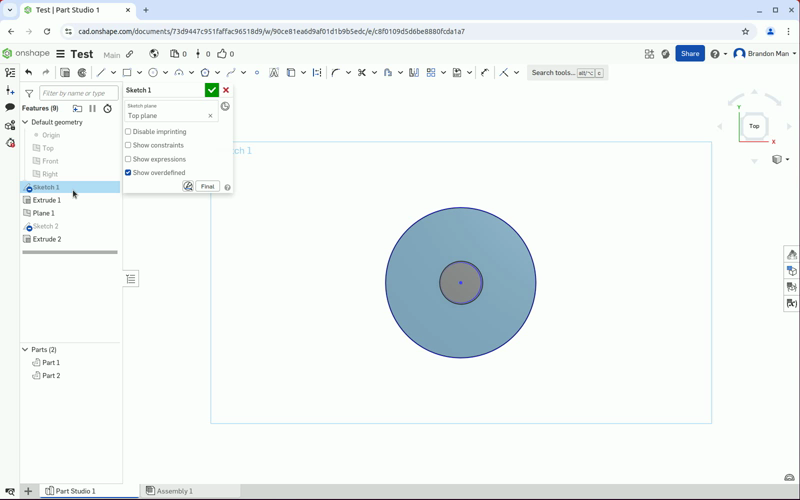
mouse_move(229, 92)
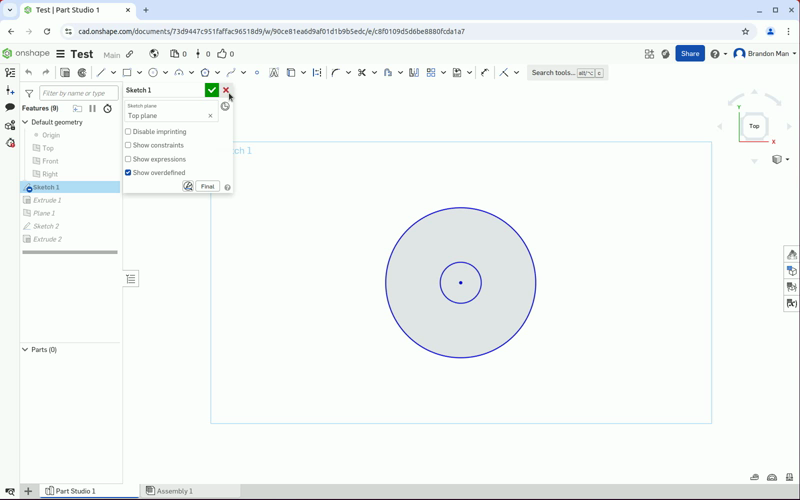
click(229, 92)
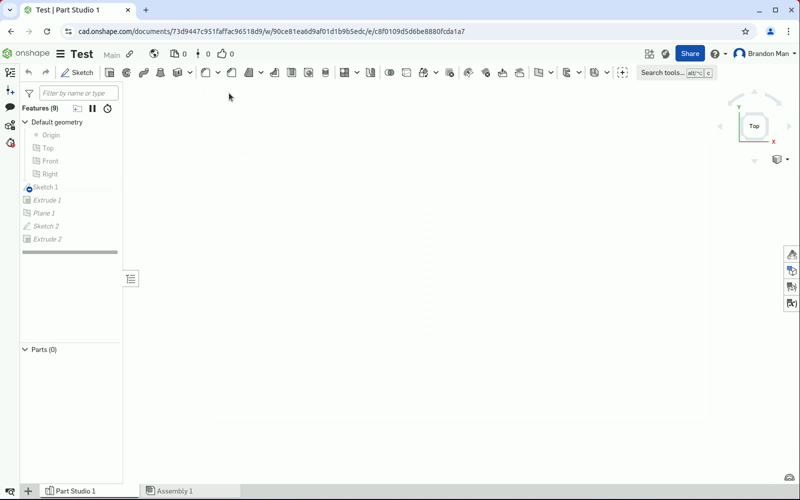
key(shift+s)
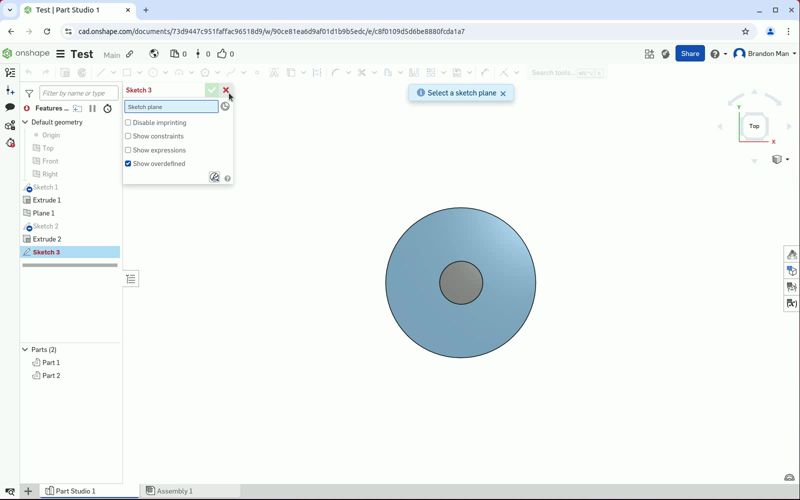
mouse_move(73, 215)
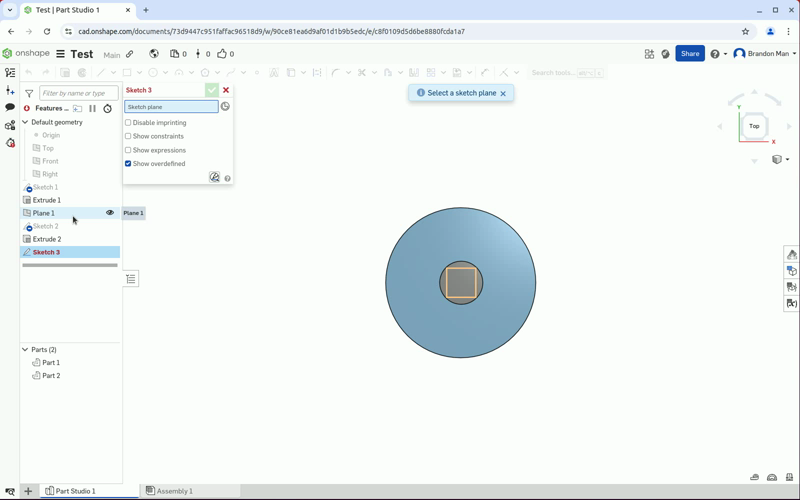
click(73, 215)
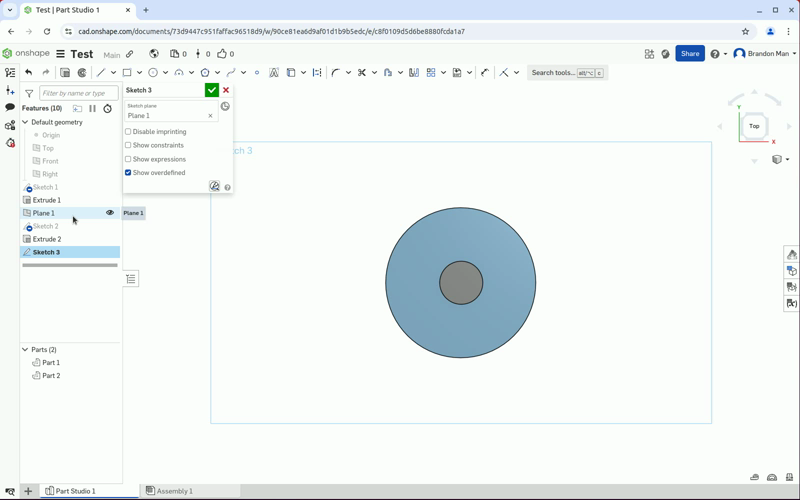
mouse_move(73, 352)
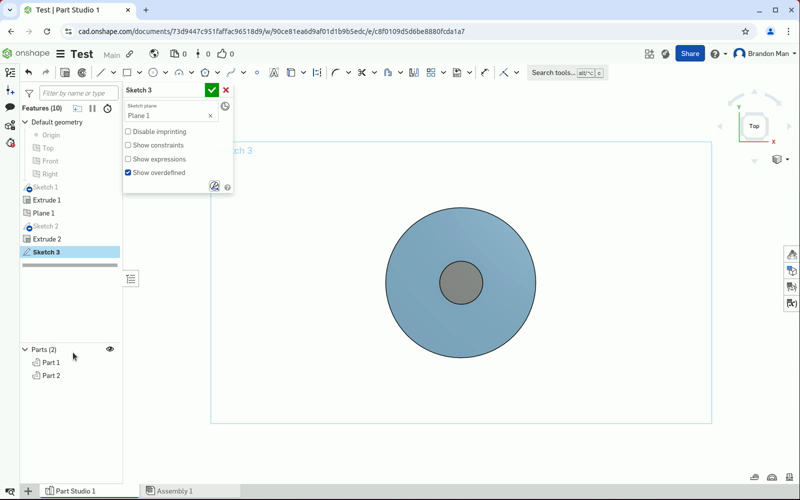
key(y)
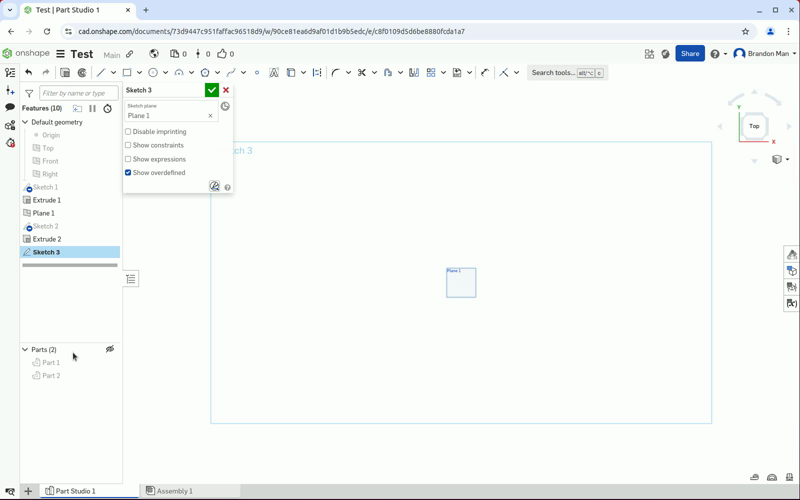
key(c)
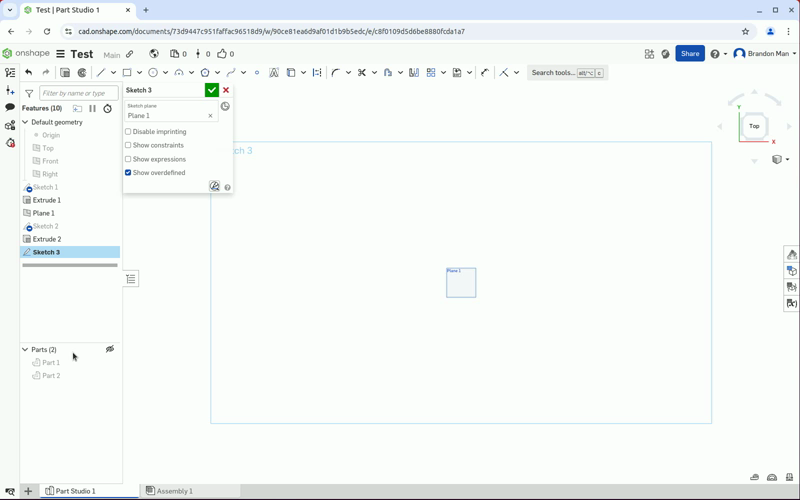
key_down(shift)
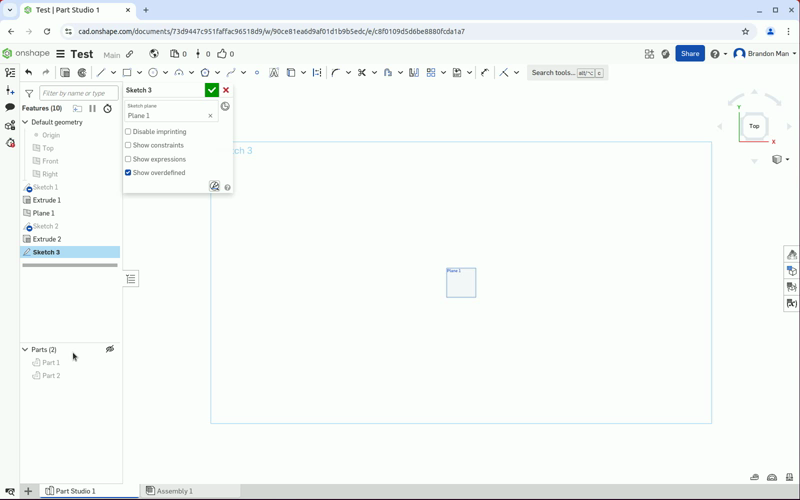
mouse_move(461, 282)
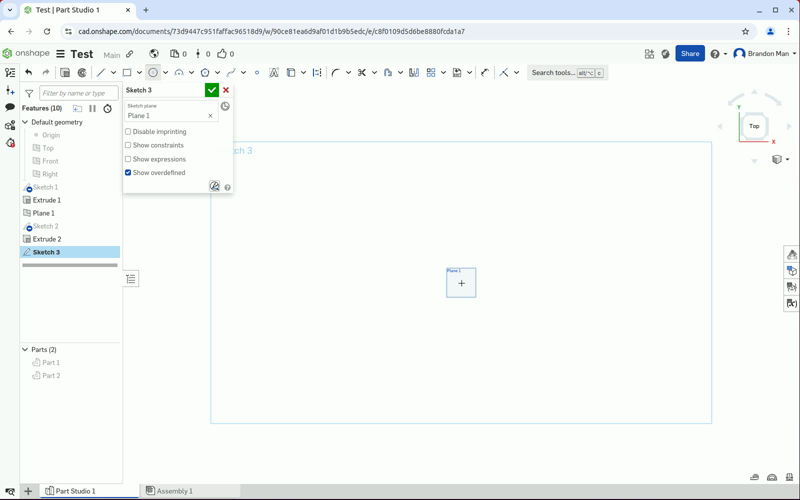
click(461, 282)
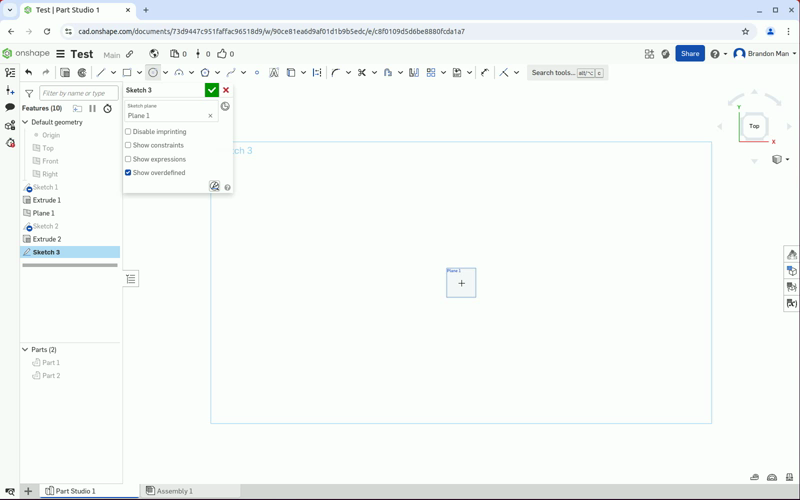
key_up(shift)
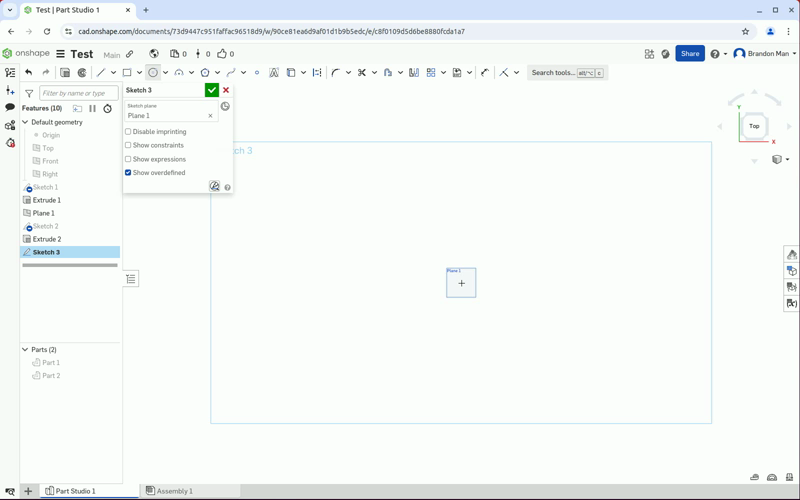
mouse_move(521, 282)
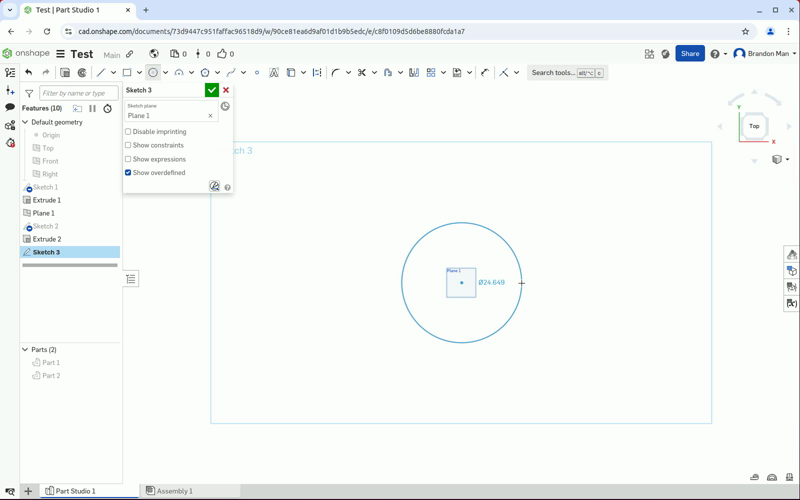
click(521, 282)
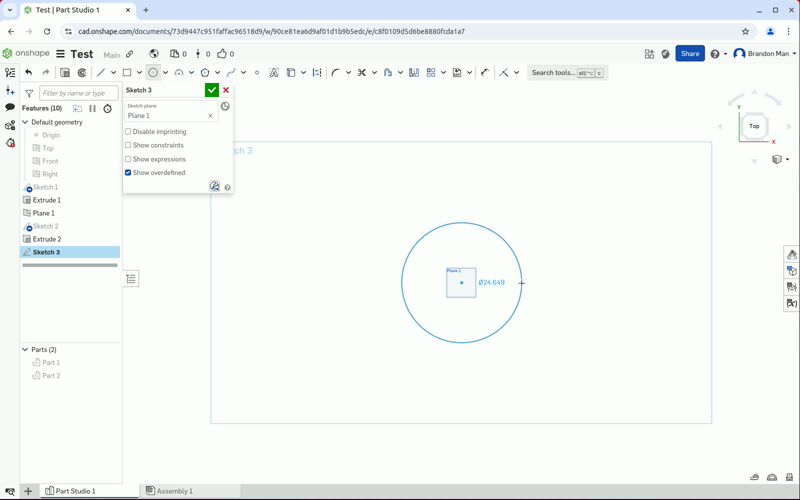
key(esc)
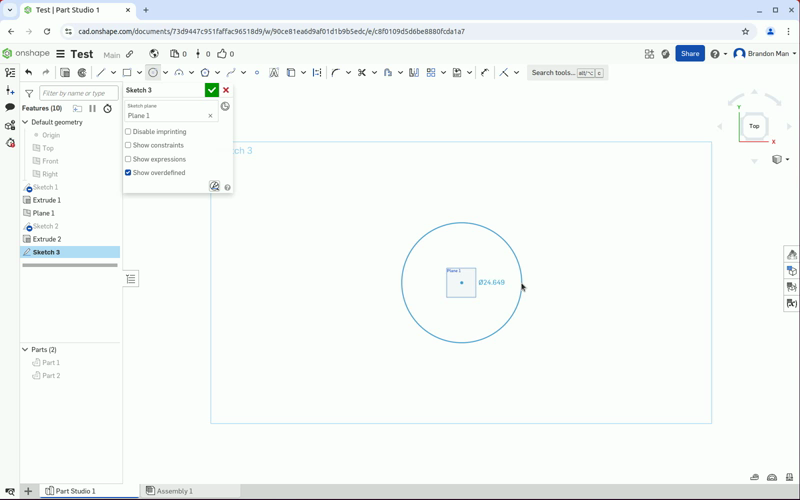
key(c)
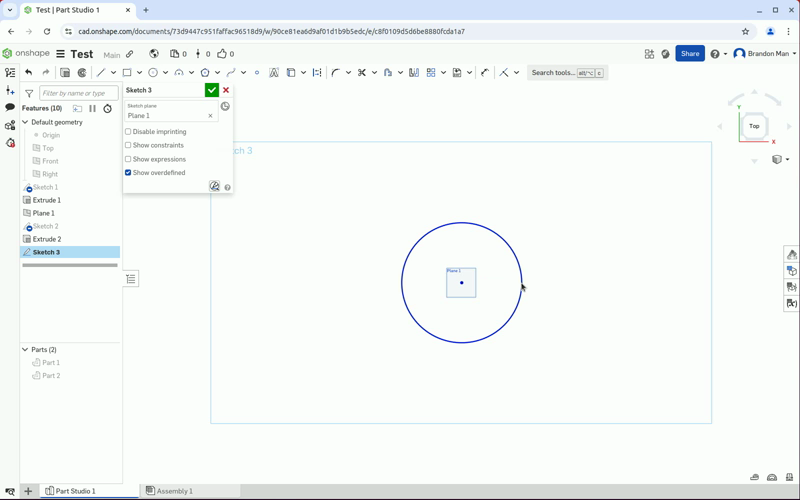
key_down(shift)
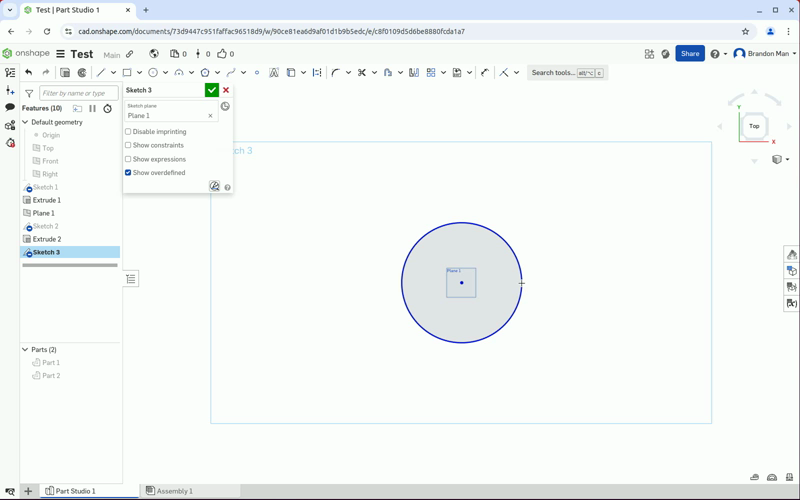
mouse_move(461, 282)
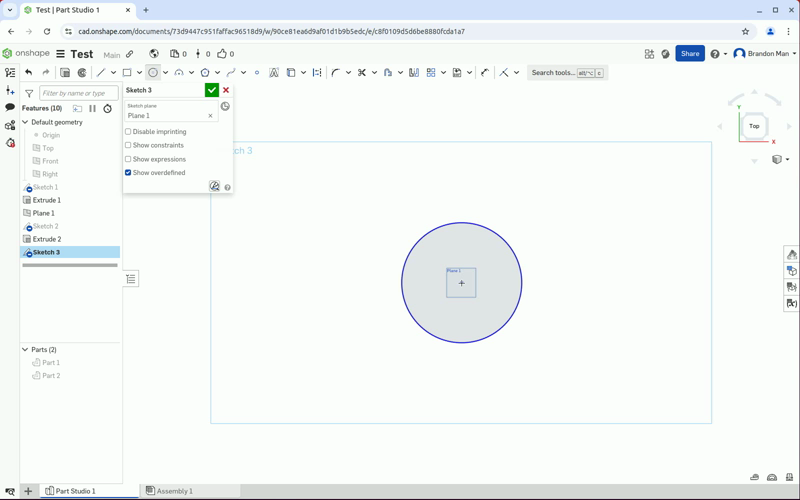
click(461, 282)
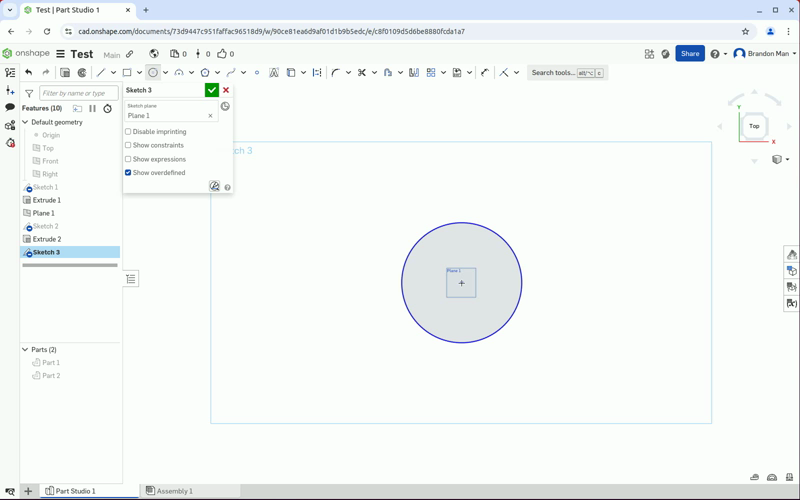
key_up(shift)
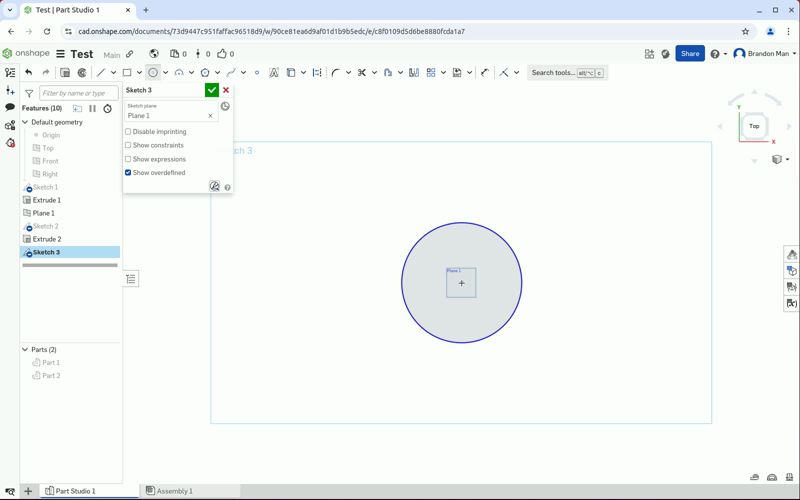
mouse_move(483, 282)
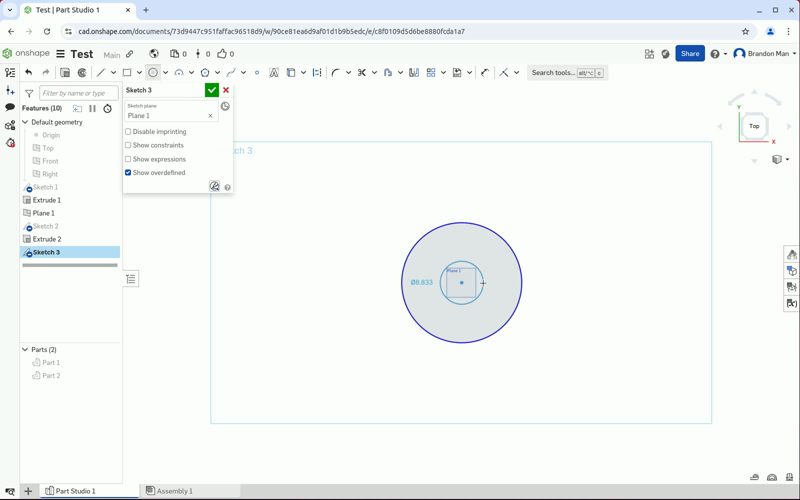
click(483, 282)
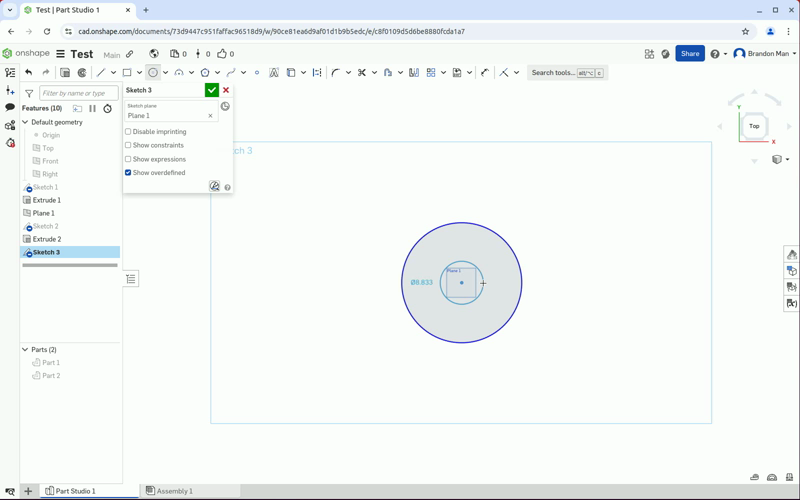
key(esc)
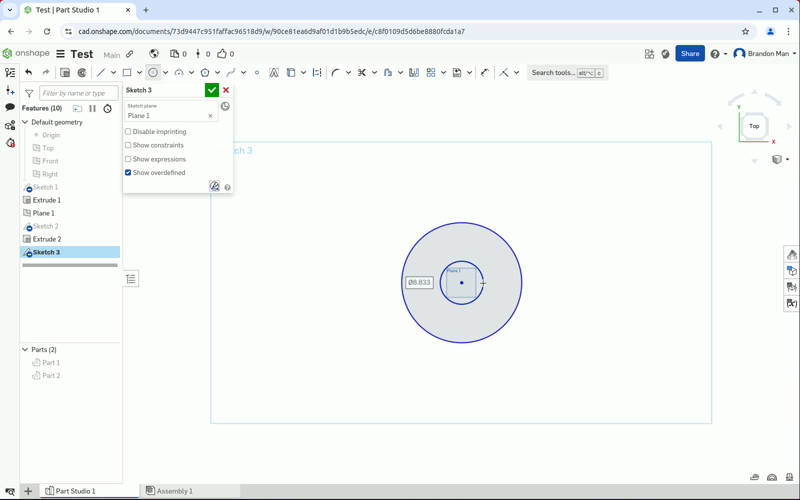
mouse_move(426, 320)
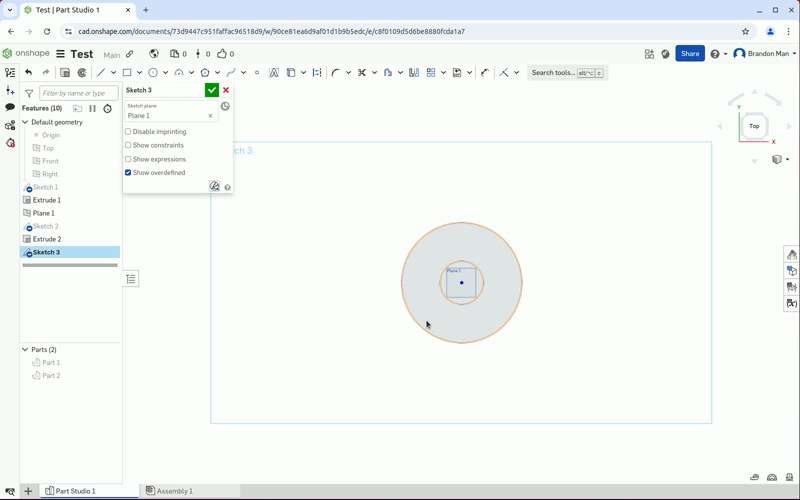
click(426, 320)
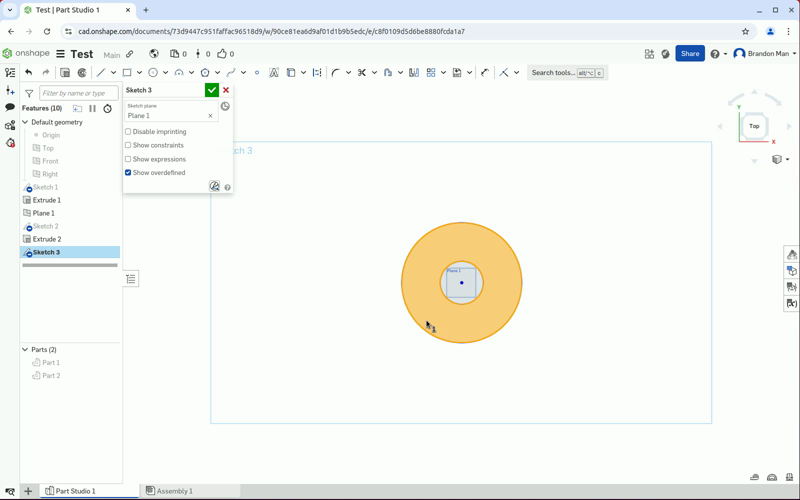
mouse_move(73, 352)
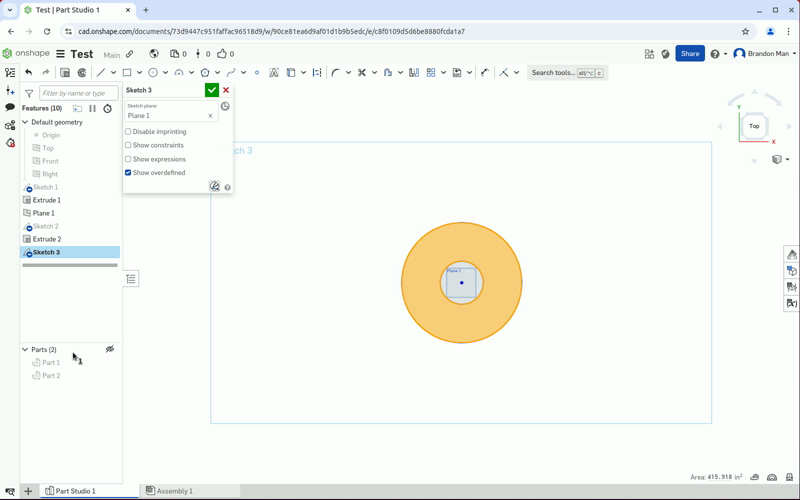
key(shift+y)
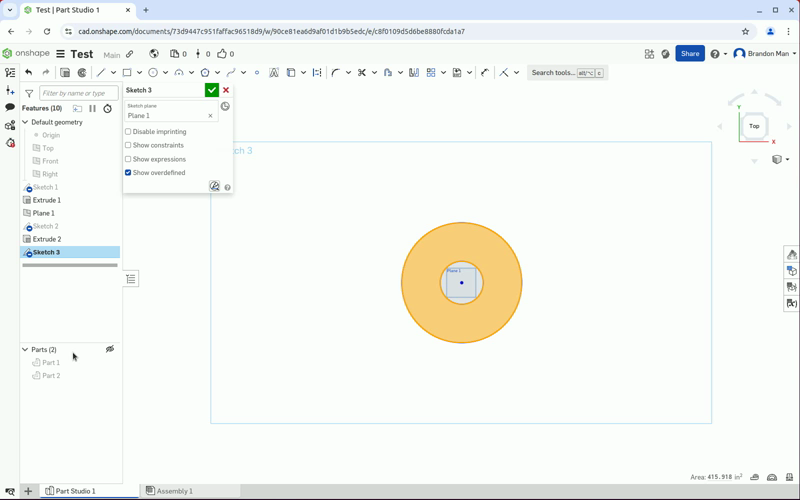
key(shift+e)
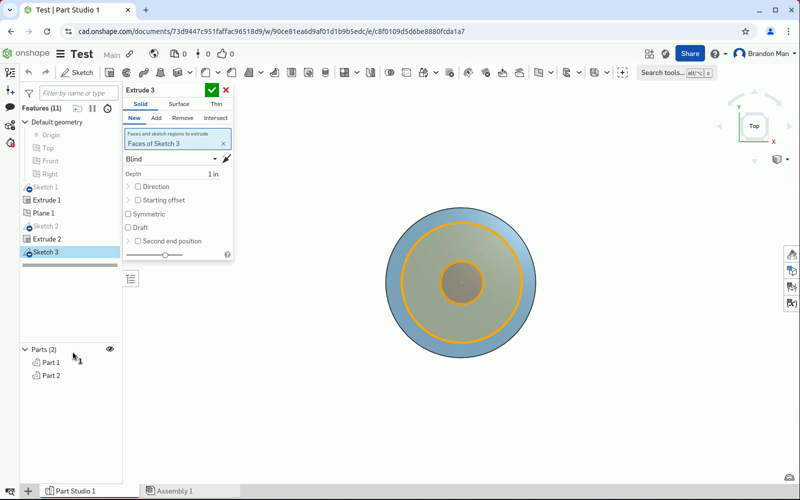
mouse_move(143, 106)
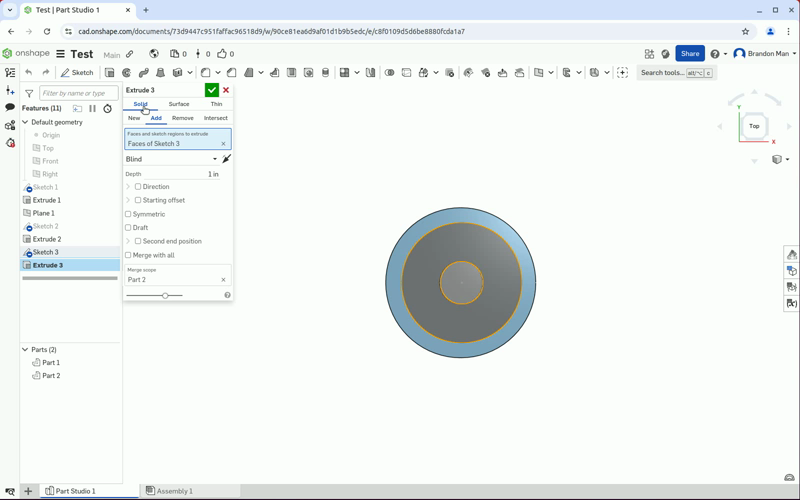
click(143, 106)
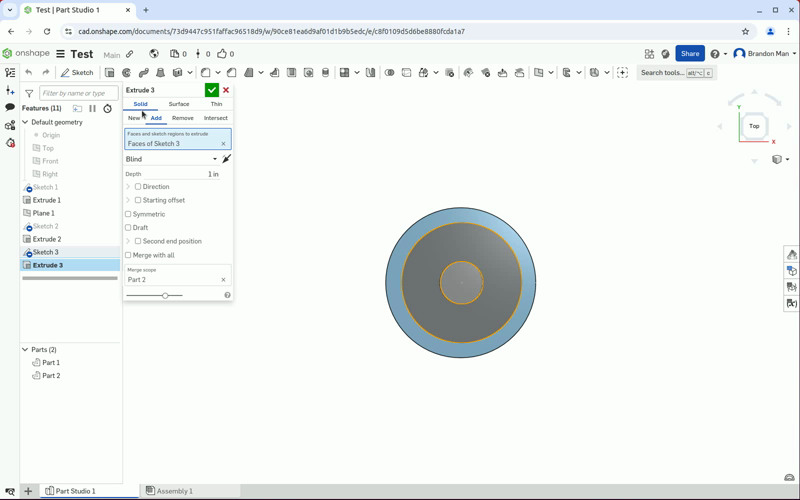
mouse_move(137, 120)
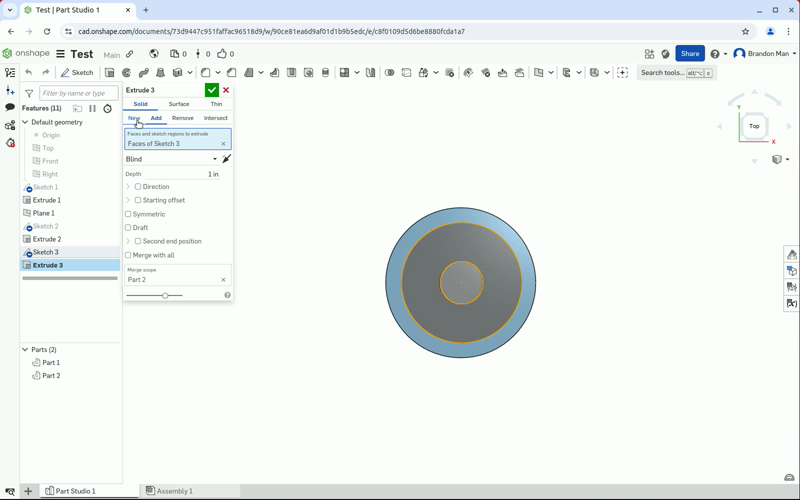
click(137, 120)
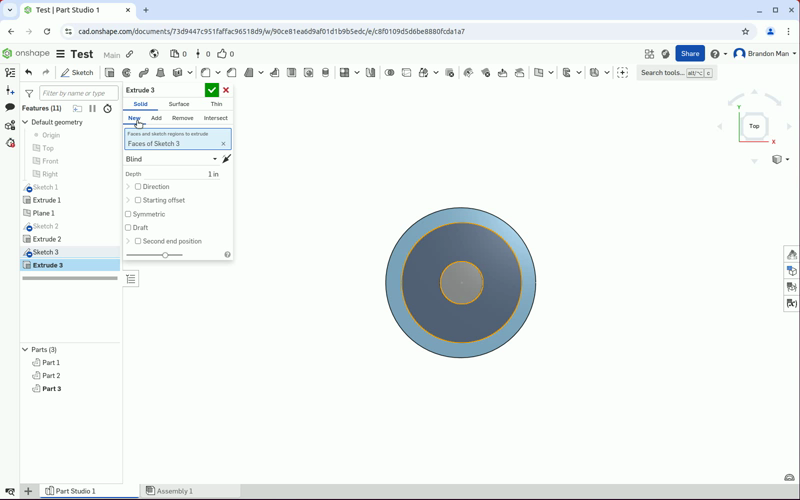
key(tab, 4)
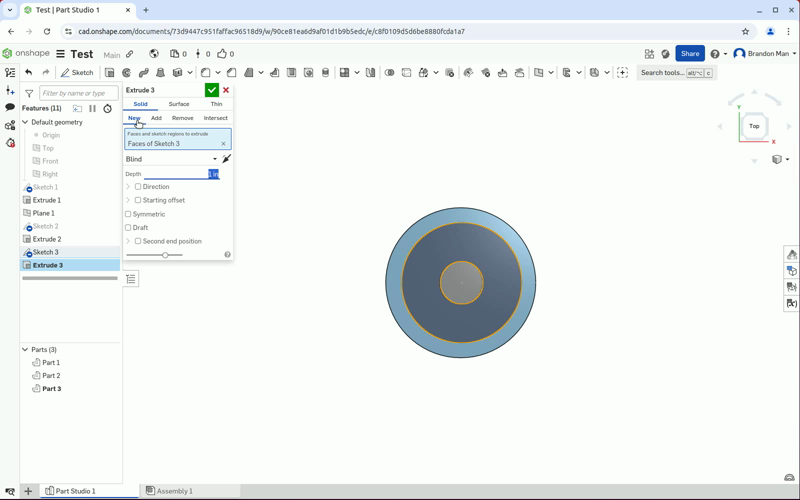
text(17.331)
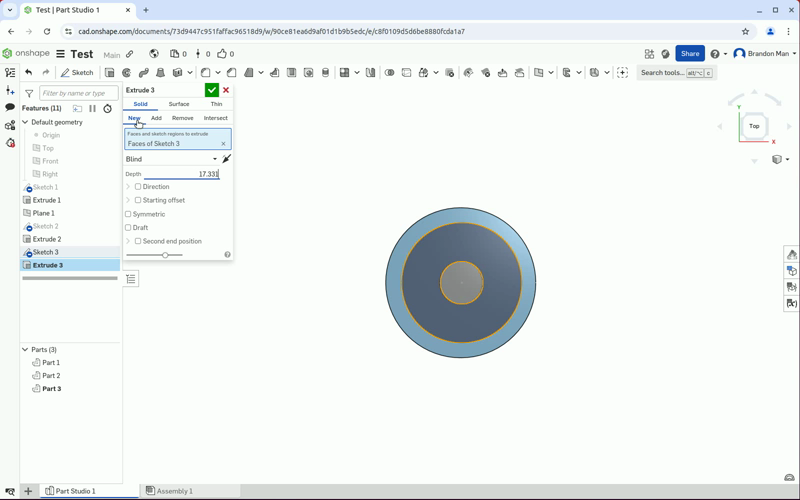
key(enter)
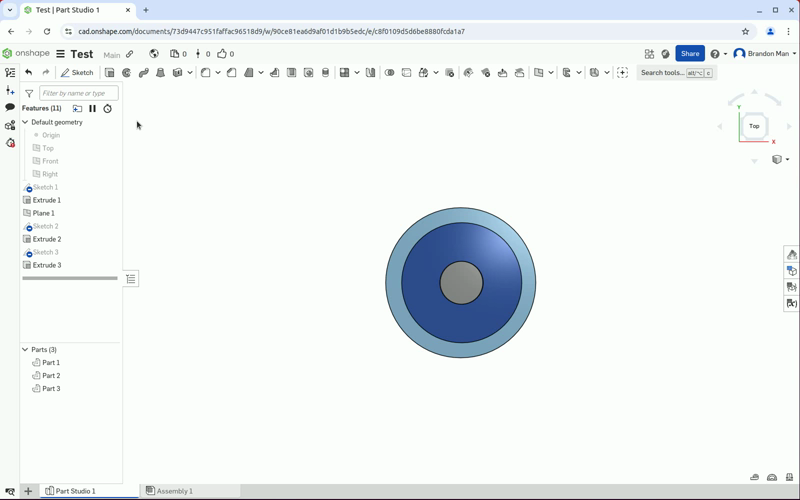
key(shift+h)
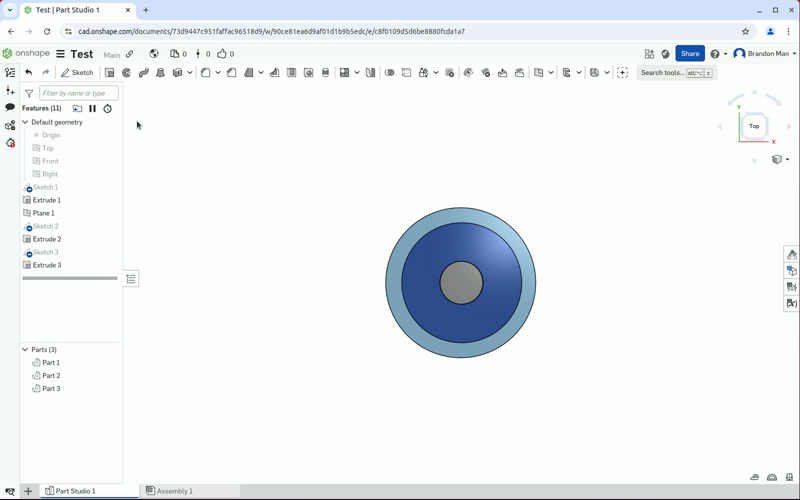
key(shift+h)
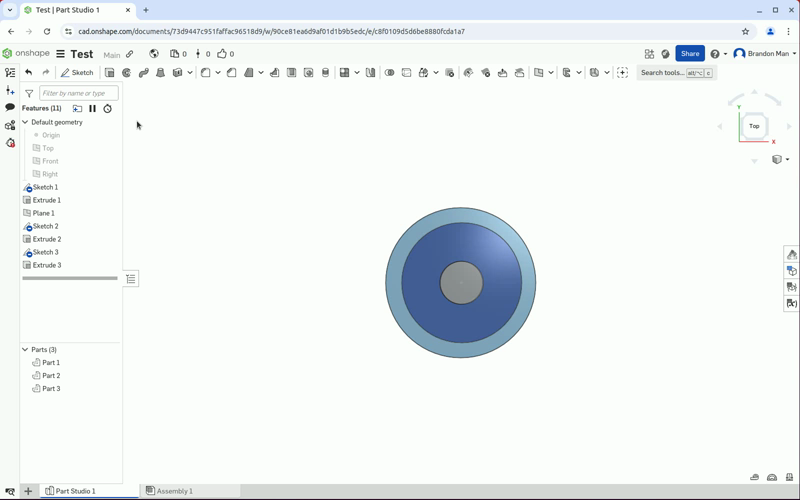
key(shift+7)
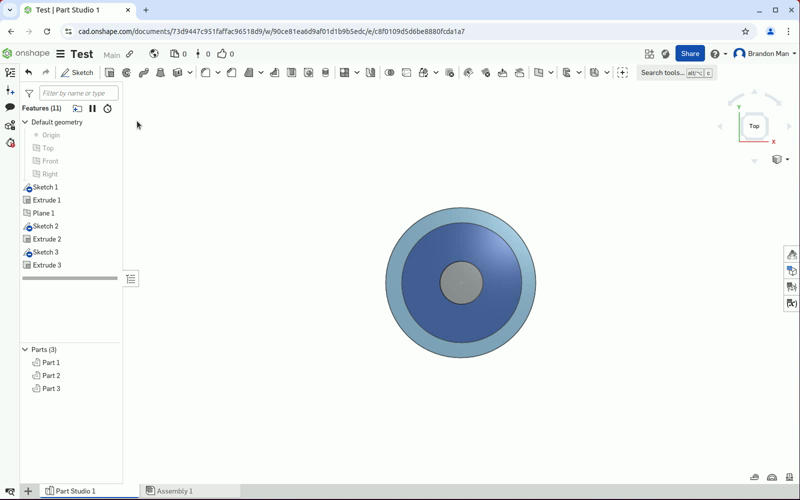
key(up, 3)
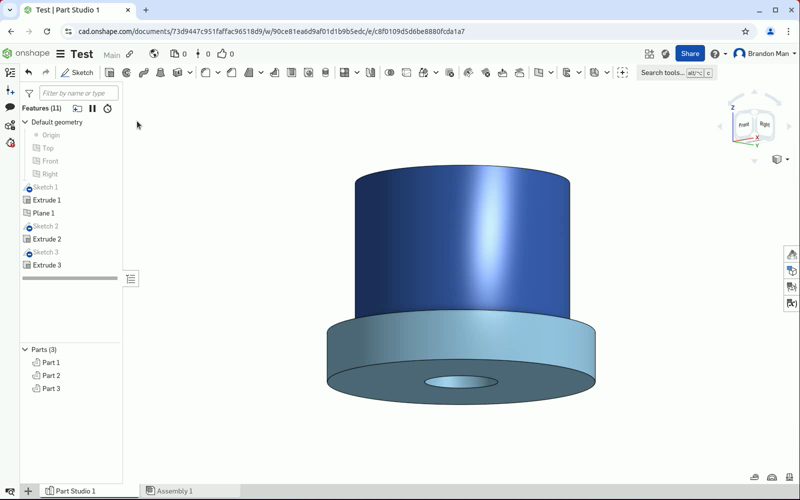
key(left, 3)
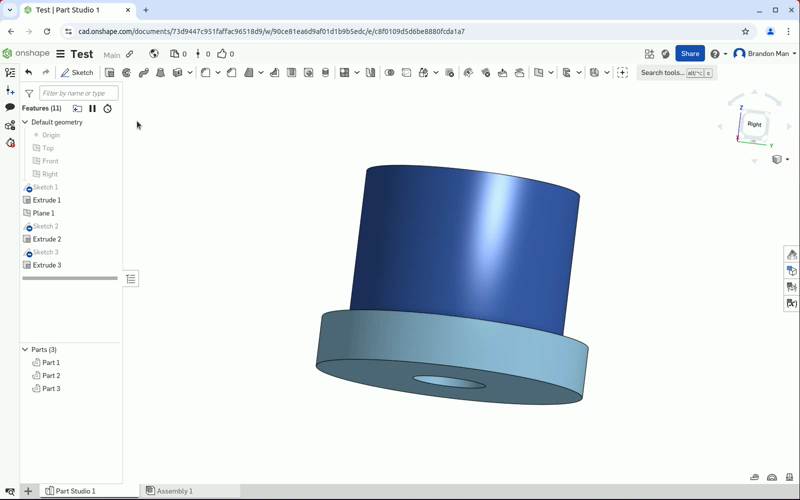
key(right, 3)
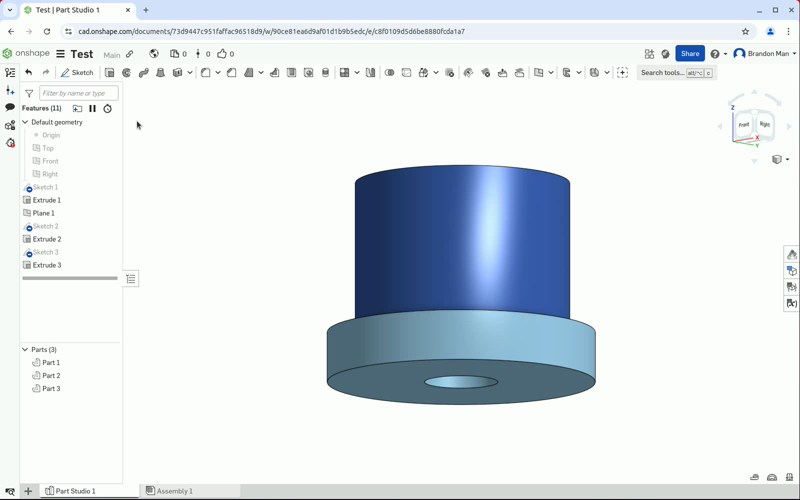
key(down, 3)
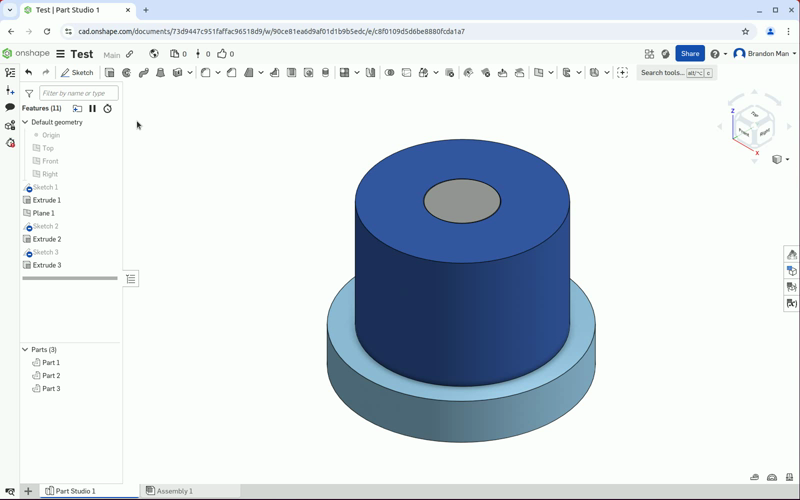
mouse_move(73, 189)
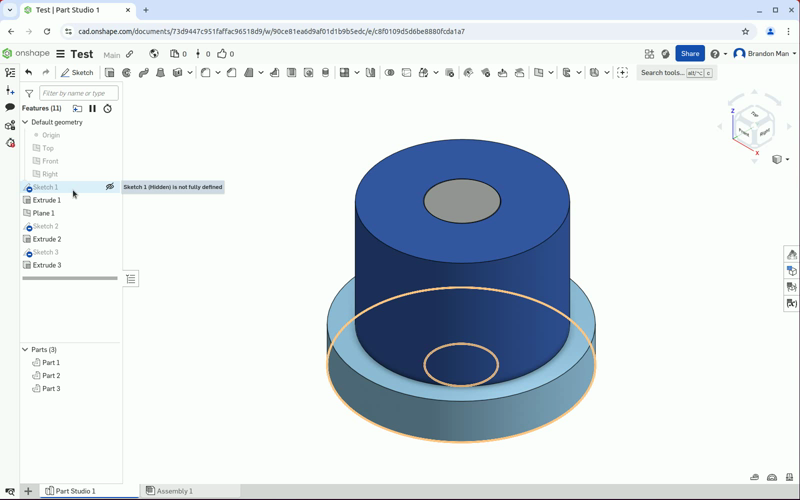
click(73, 189)